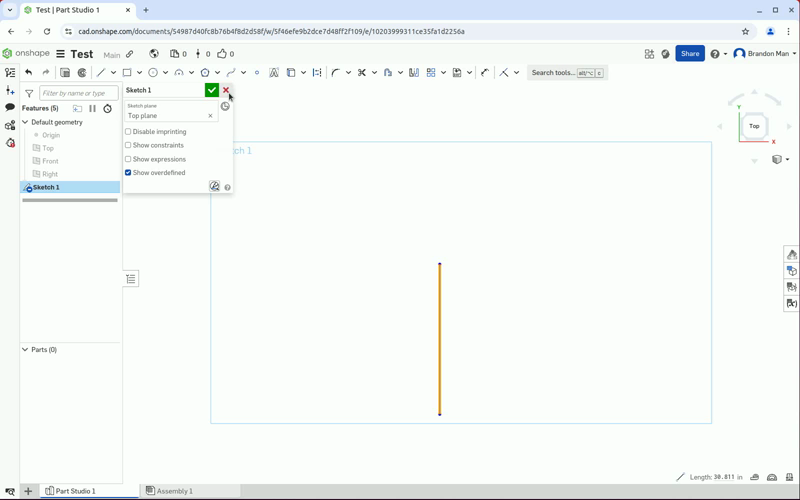
key(shift+h)
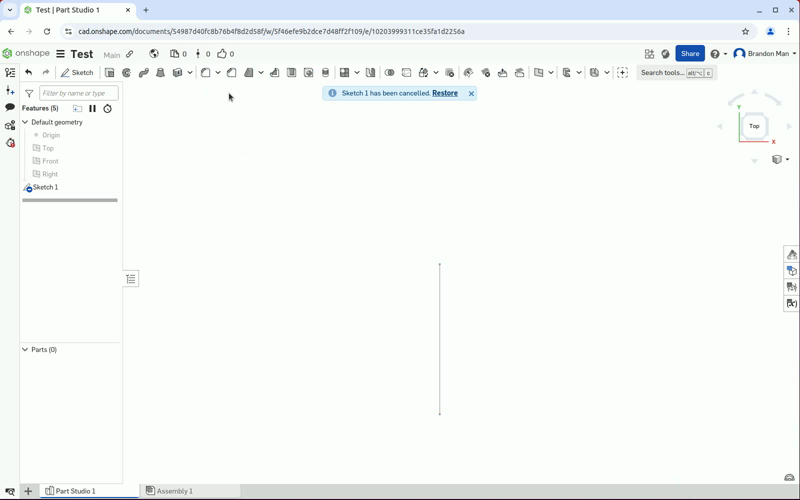
key(shift+s)
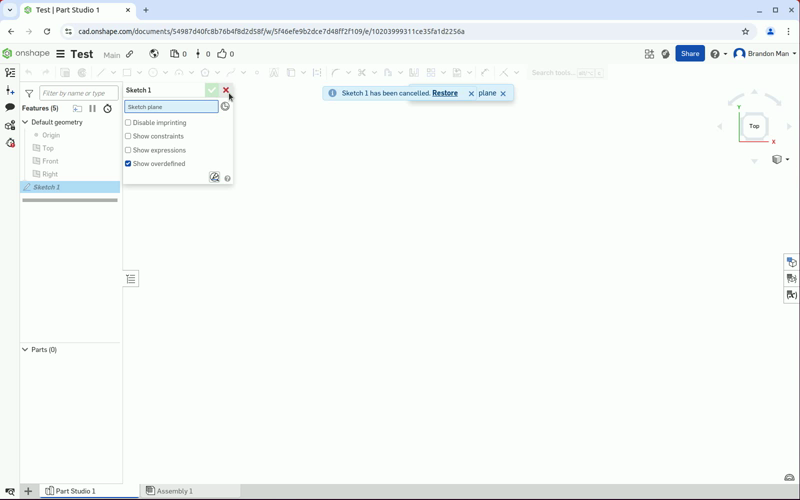
mouse_move(73, 150)
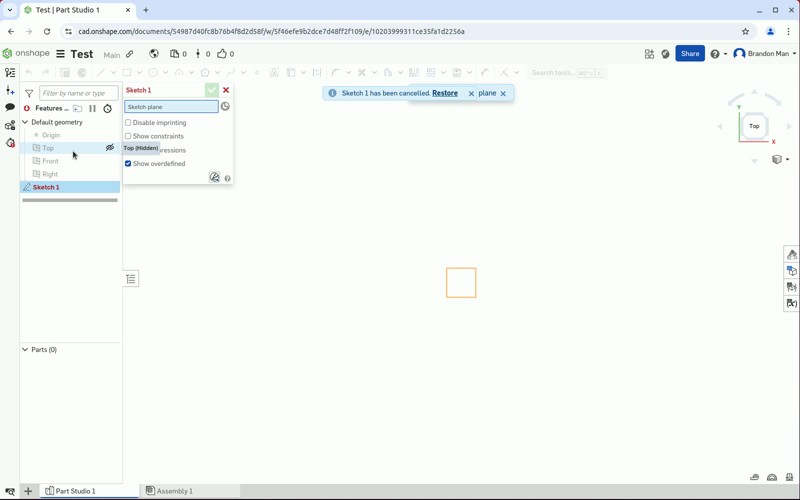
click(73, 150)
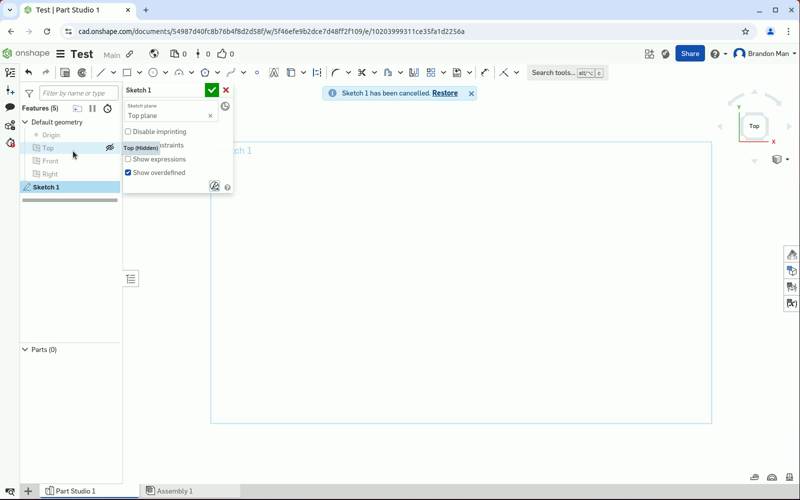
mouse_move(73, 352)
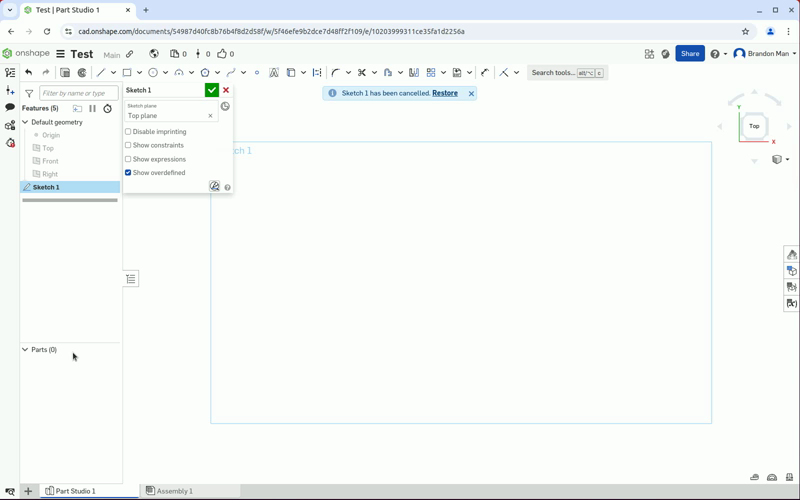
key(y)
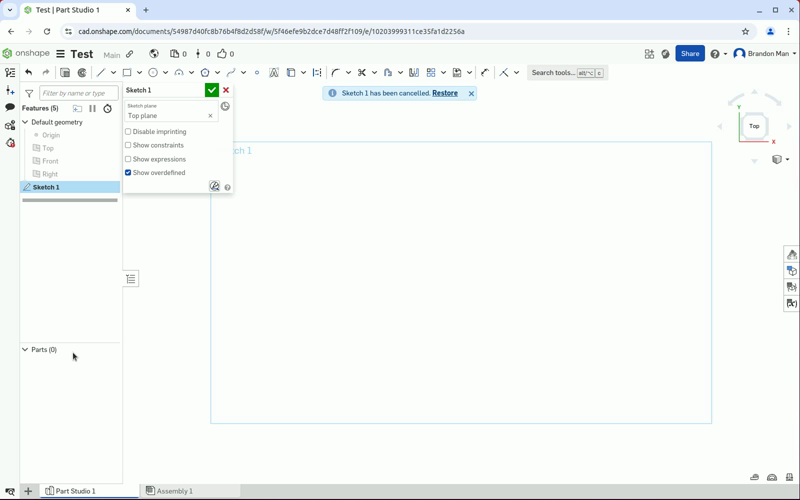
key(c)
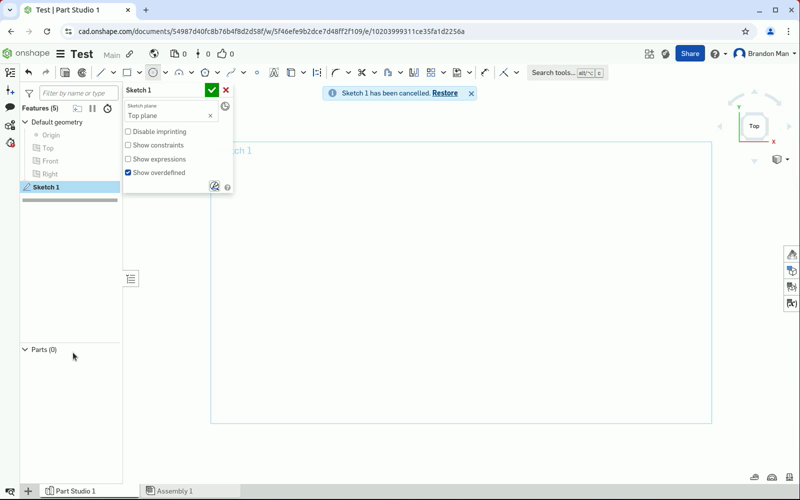
key_down(shift)
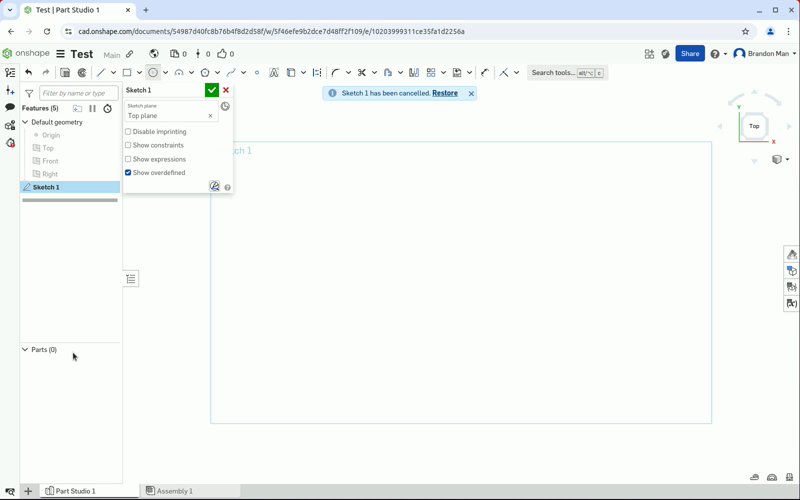
mouse_move(461, 282)
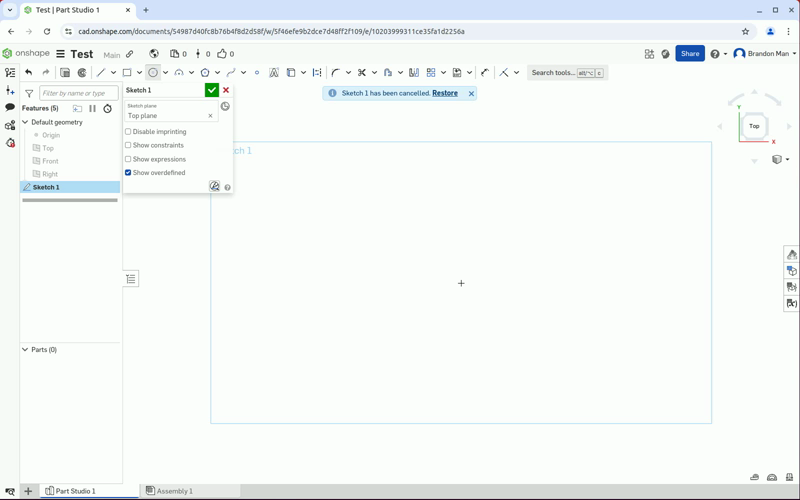
click(461, 282)
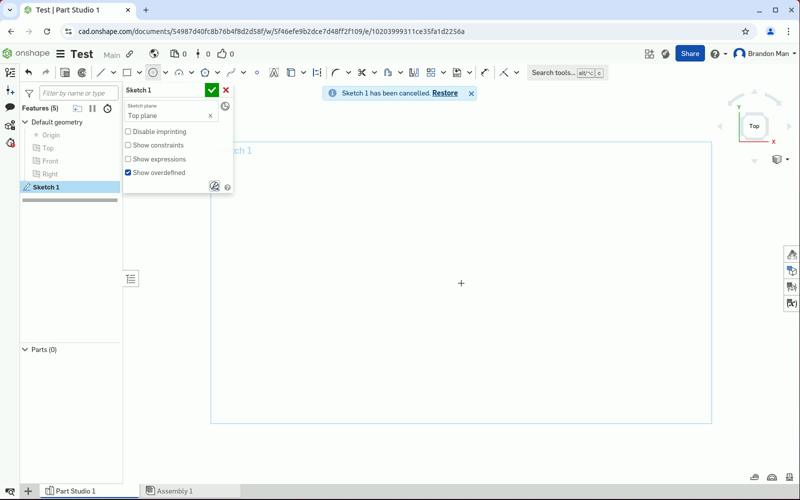
key_up(shift)
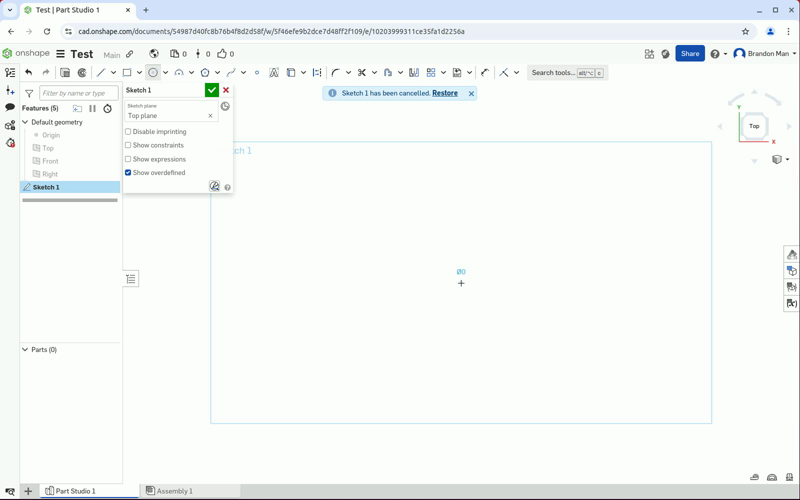
mouse_move(574, 282)
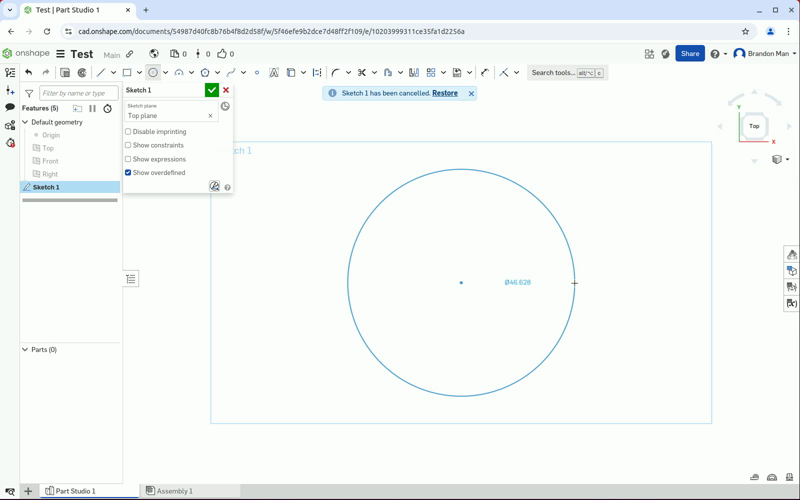
click(574, 282)
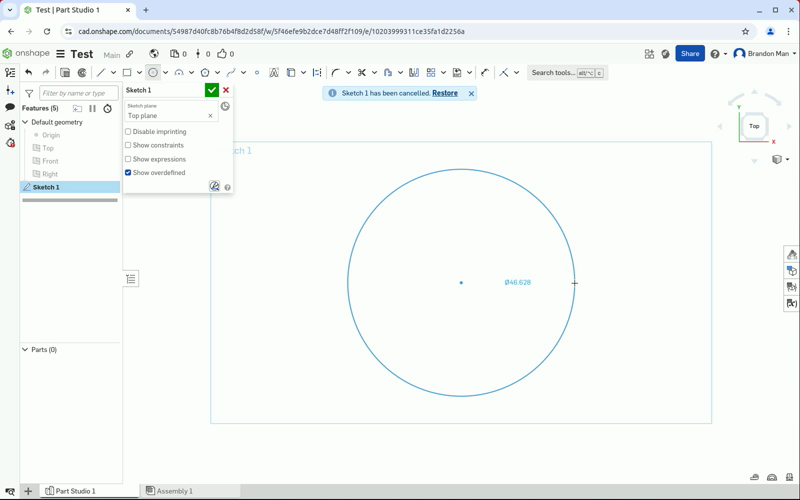
key(esc)
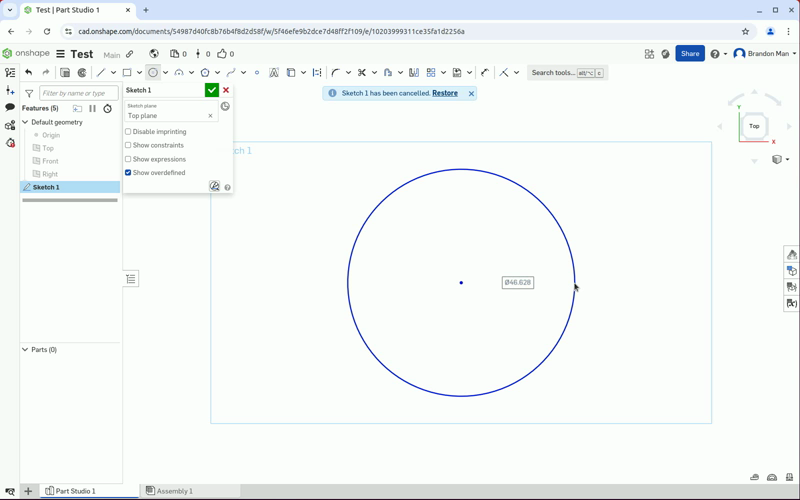
mouse_move(460, 365)
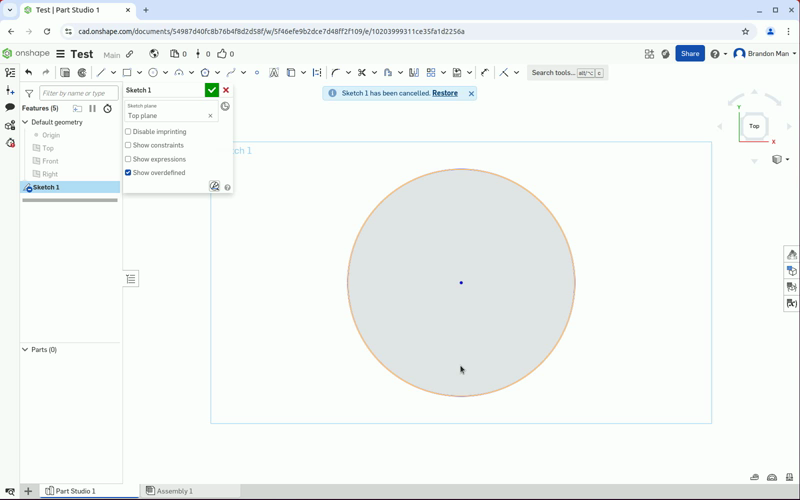
click(460, 365)
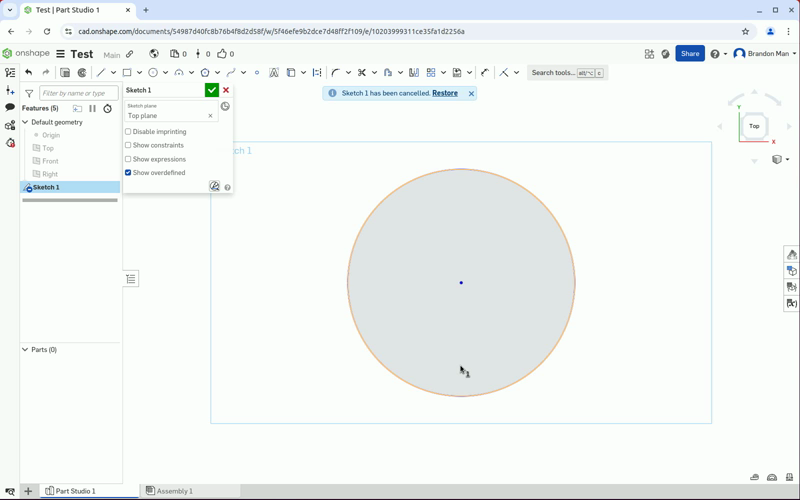
mouse_move(73, 352)
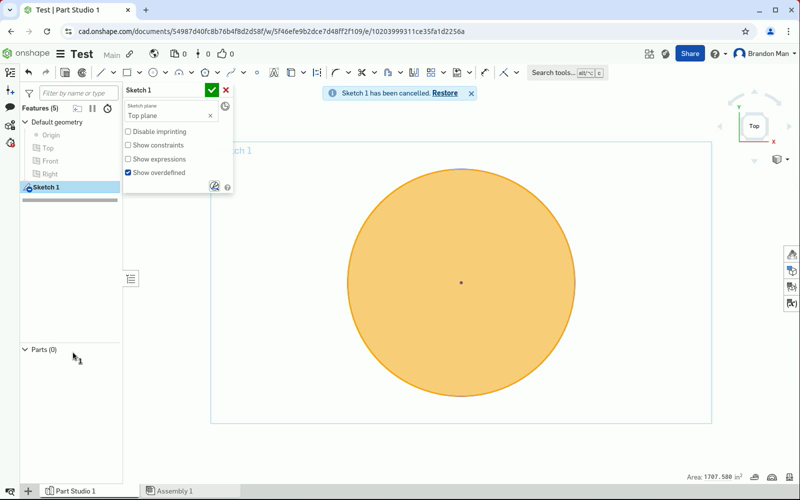
key(shift+y)
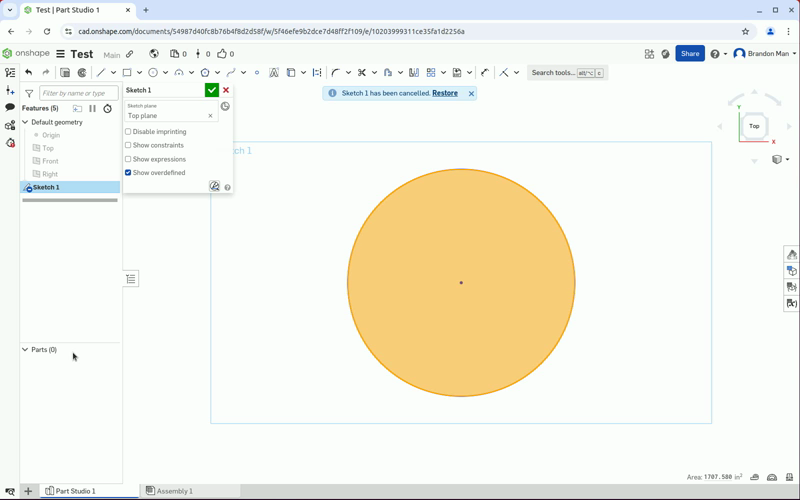
key(shift+e)
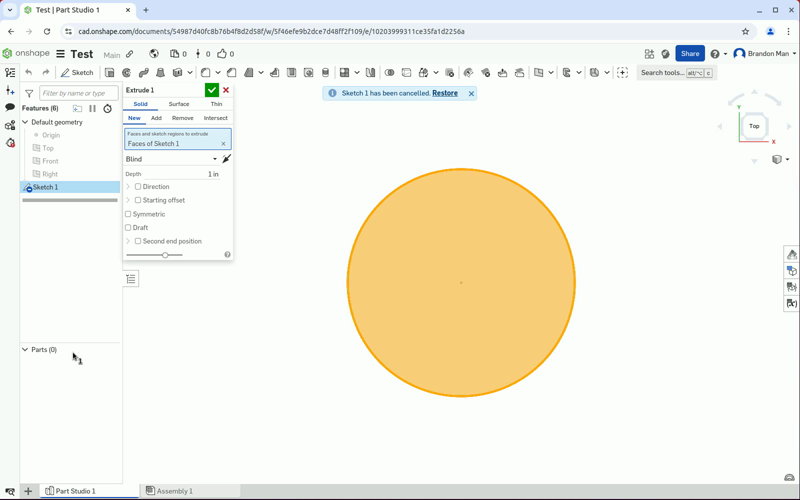
mouse_move(143, 106)
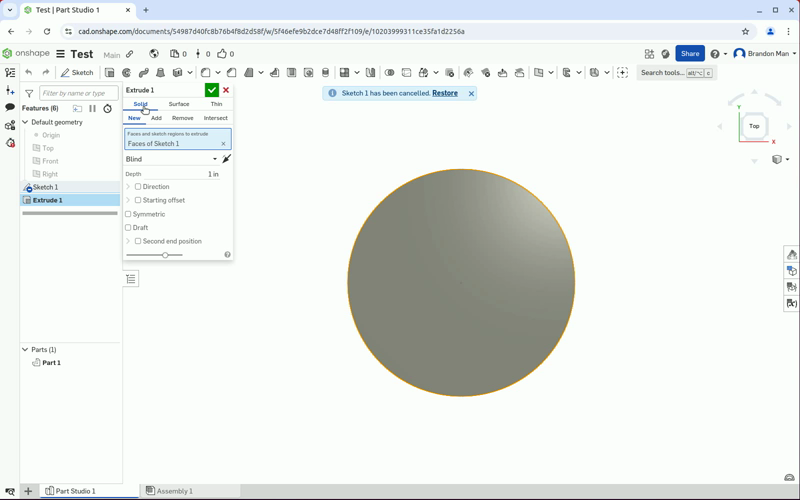
click(143, 106)
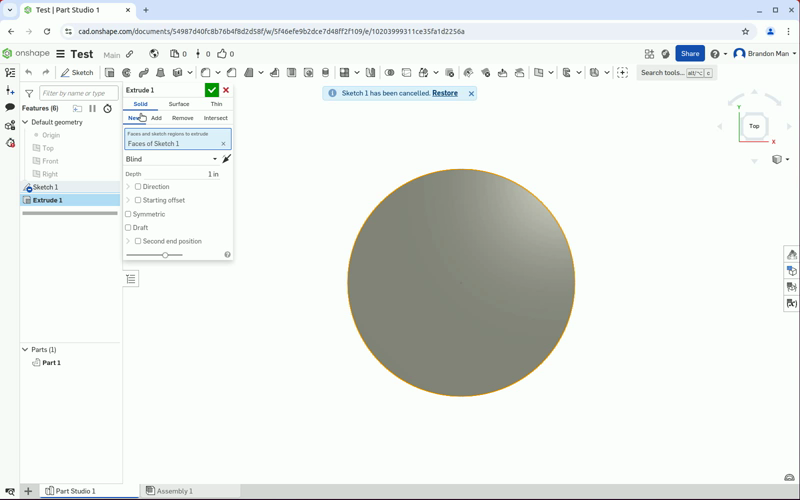
mouse_move(137, 120)
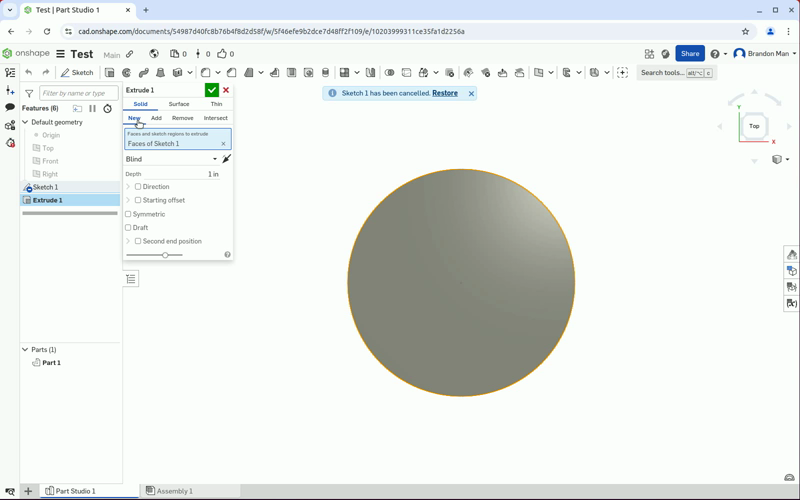
click(137, 120)
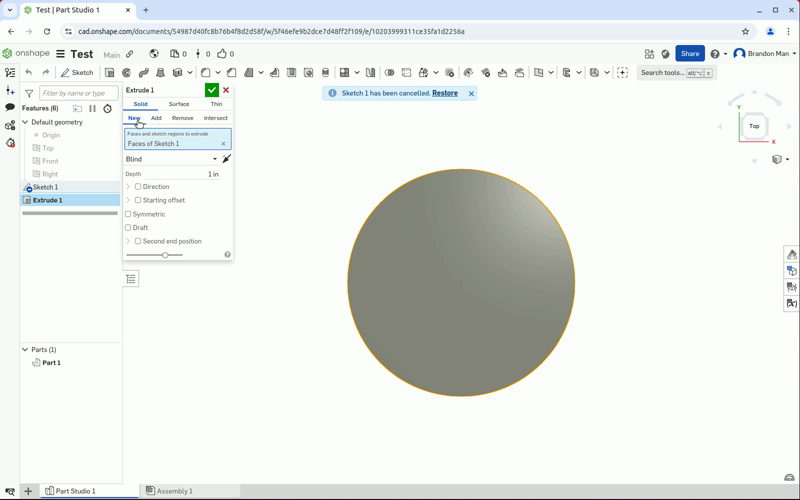
key(tab, 4)
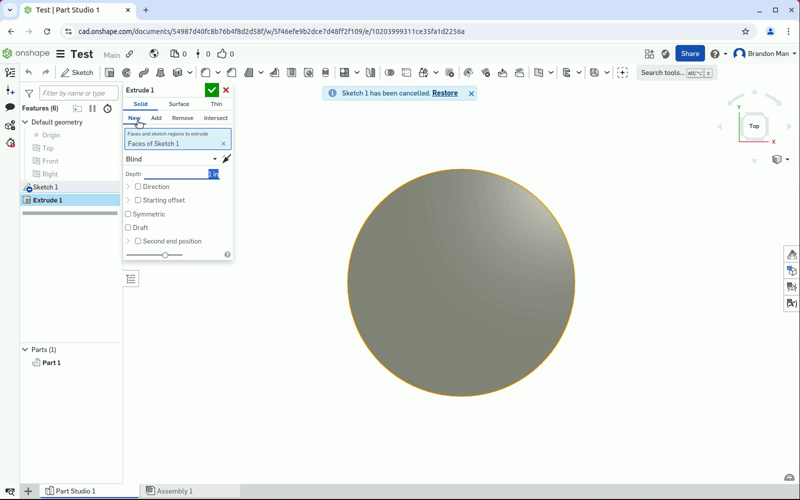
text(23.108)
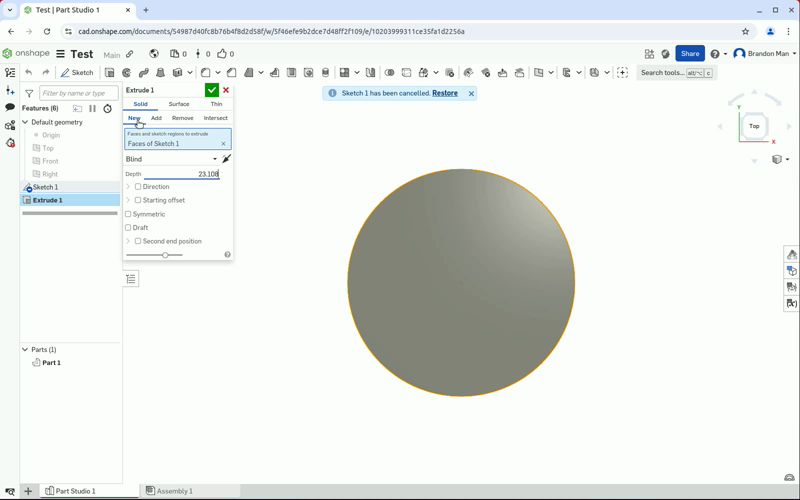
key(enter)
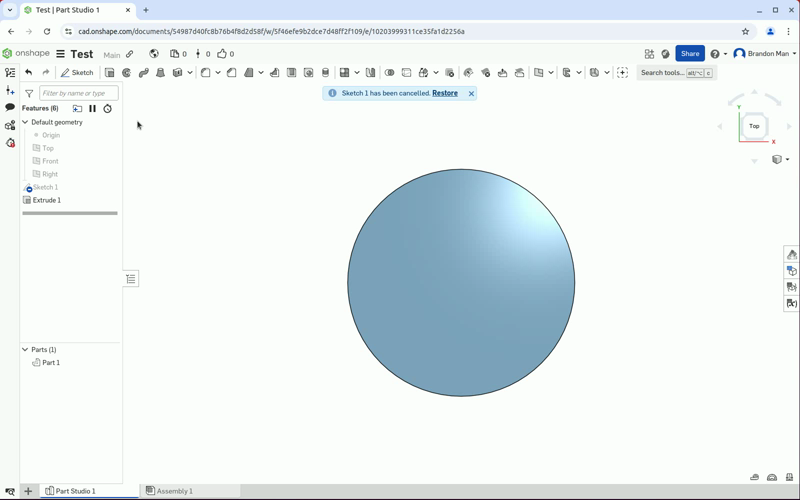
key(shift+h)
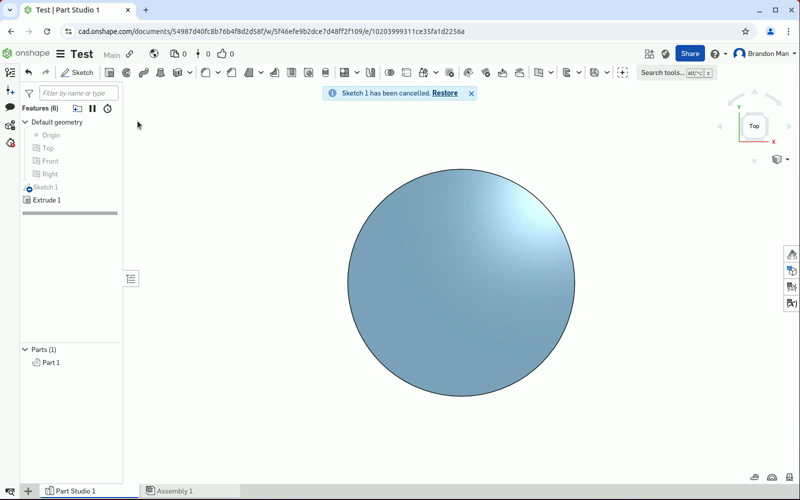
key(shift+h)
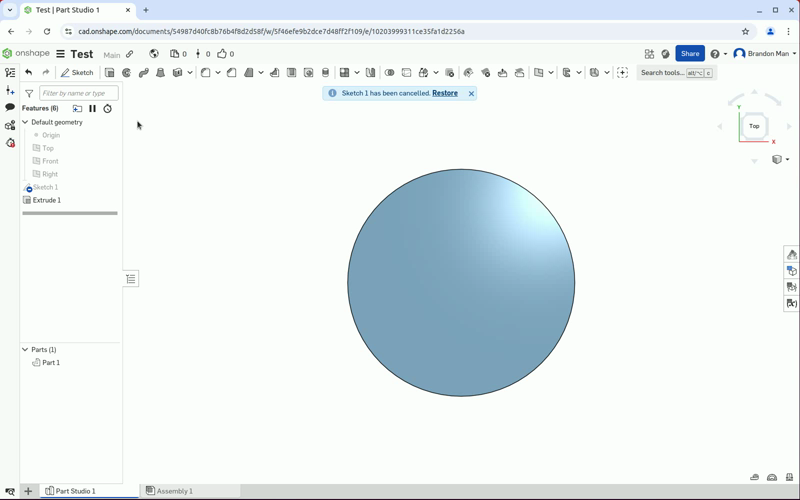
mouse_move(73, 189)
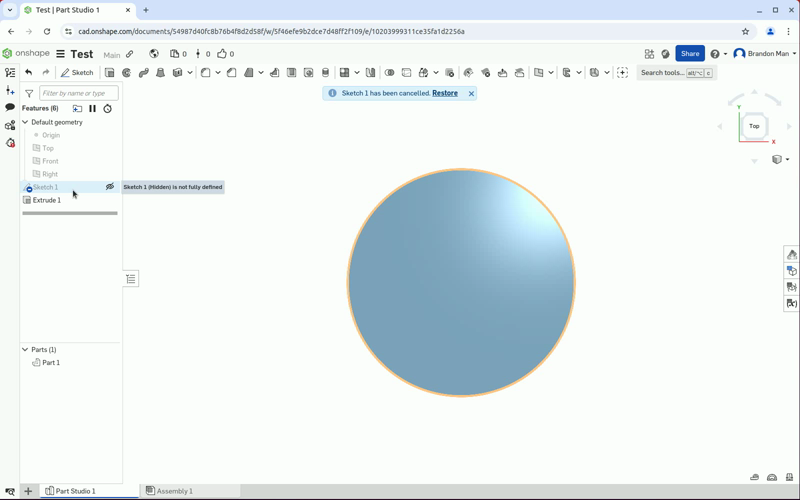
click(73, 189)
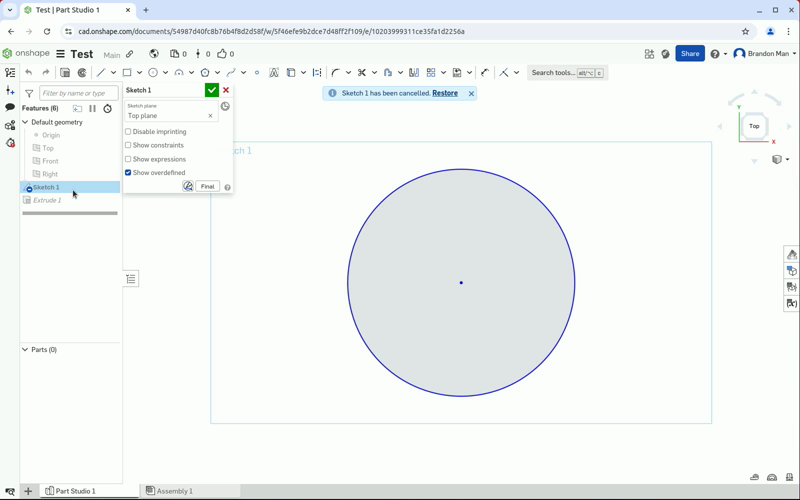
mouse_move(229, 92)
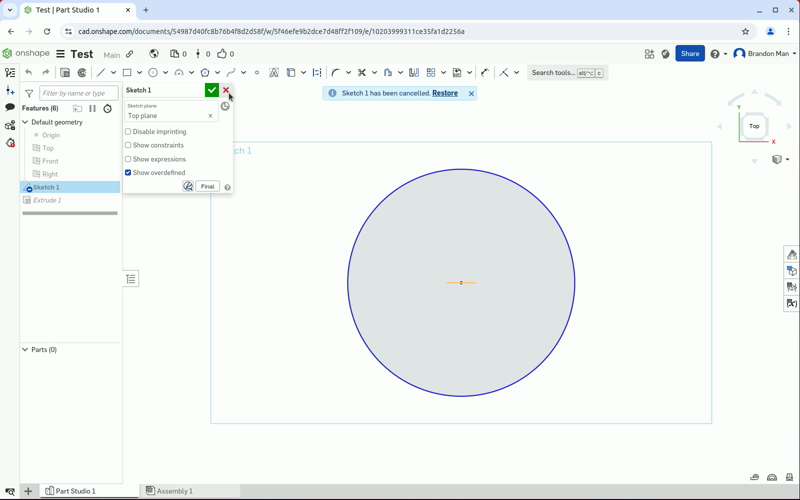
click(229, 92)
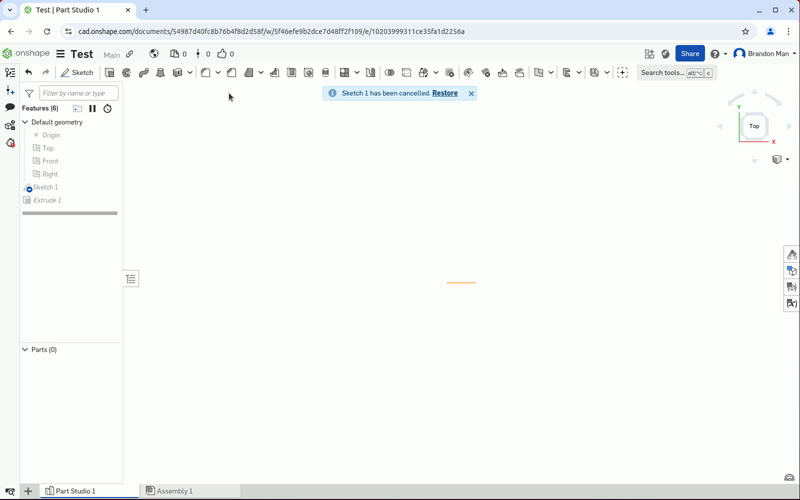
mouse_move(73, 352)
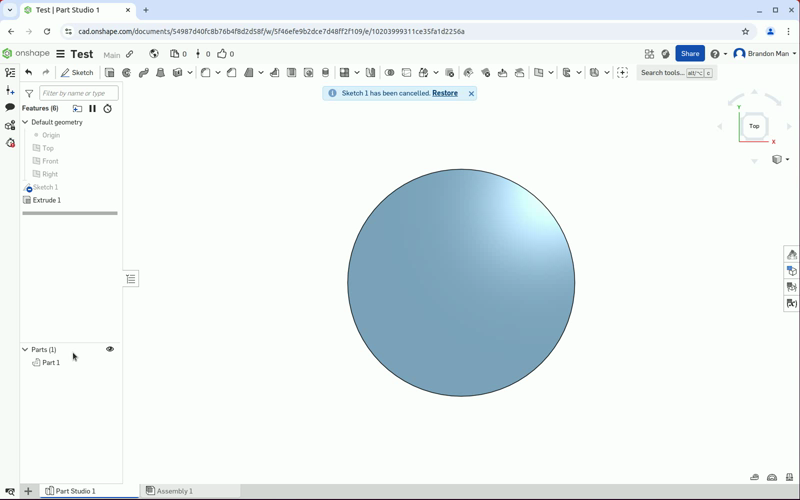
key(y)
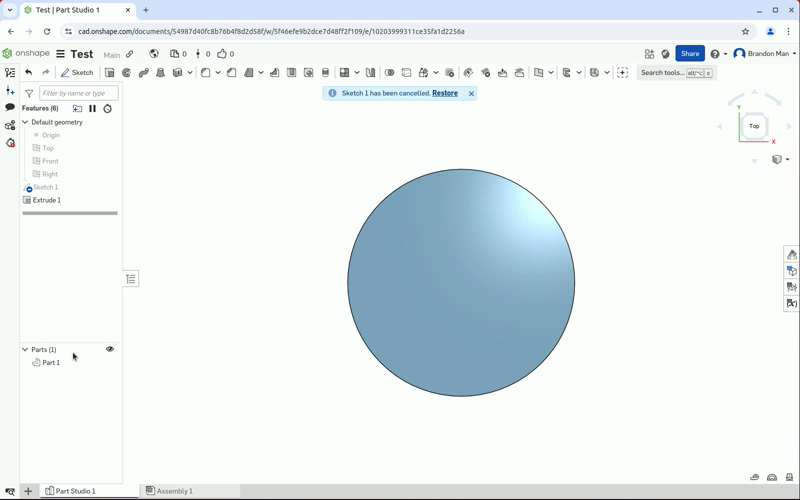
key(shift+p)
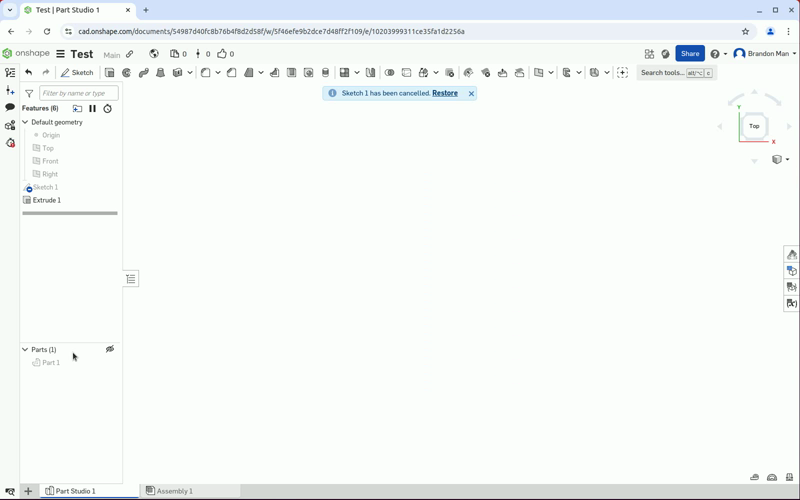
key(space)
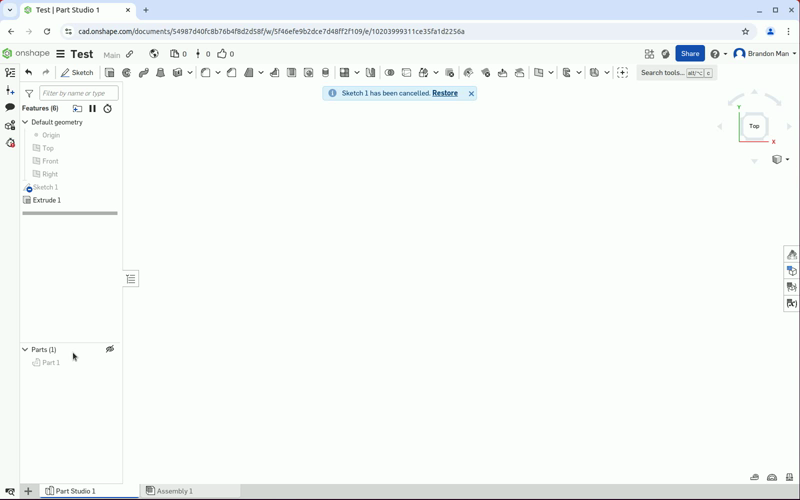
key_down(shift)
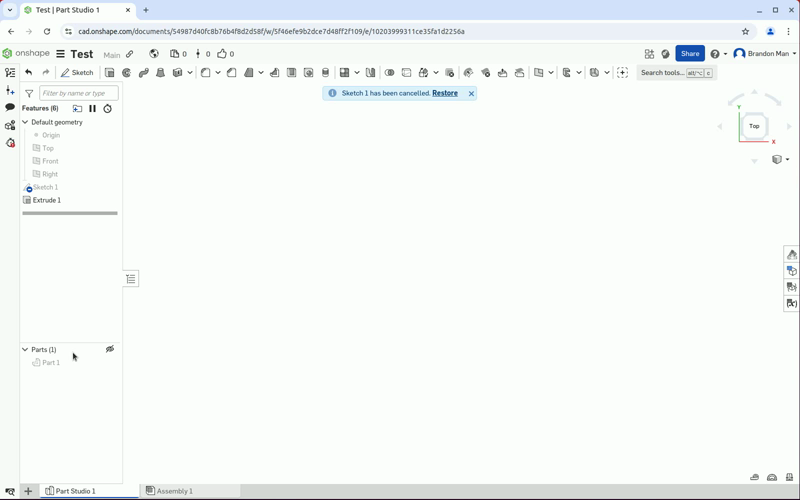
key(up)
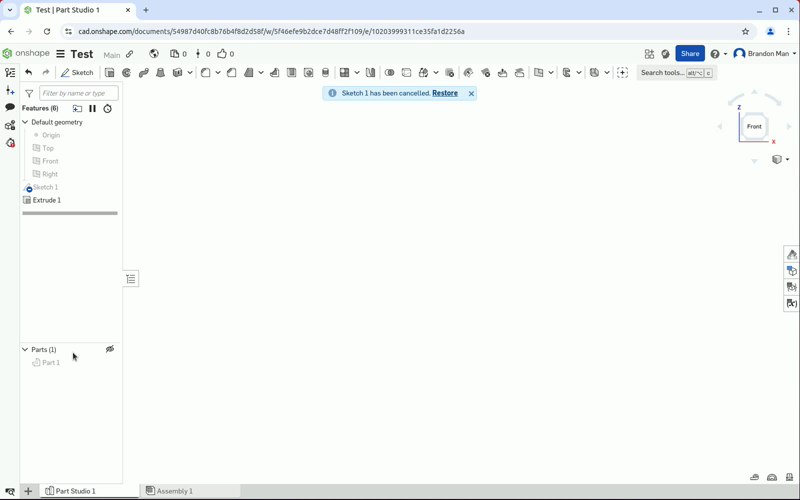
key_up(shift)
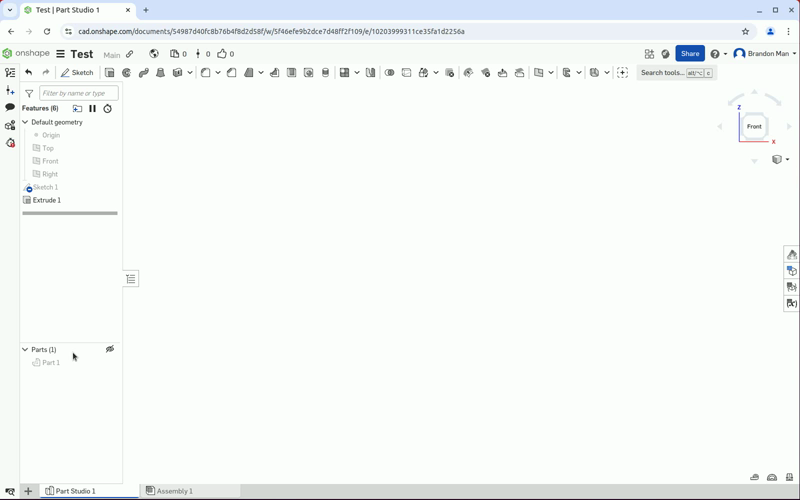
mouse_move(73, 352)
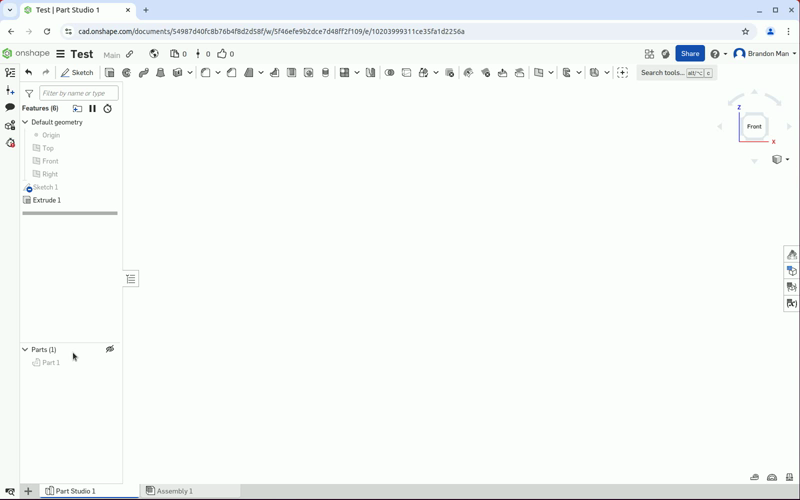
key(shift+y)
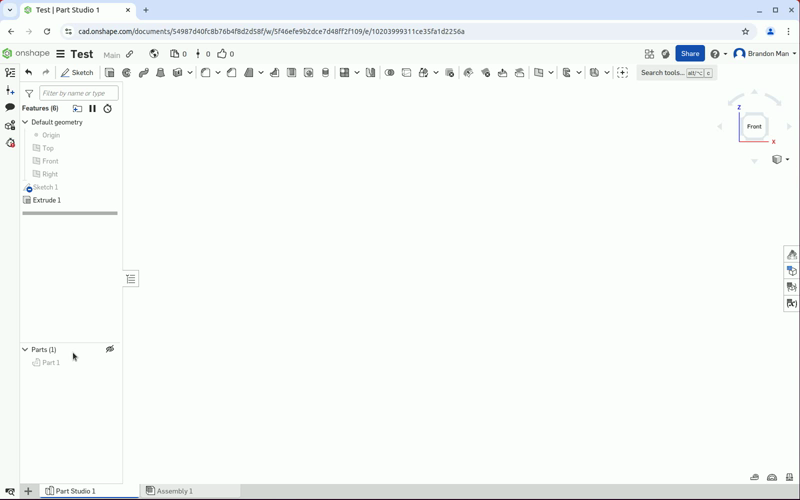
key(shift+s)
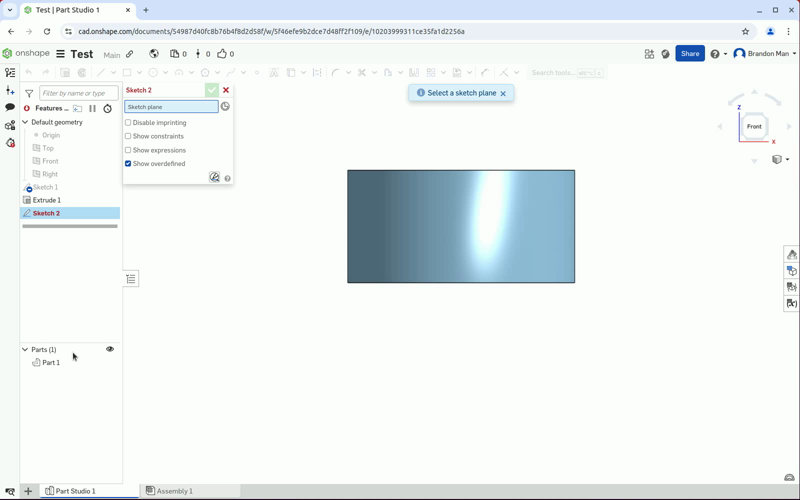
mouse_move(73, 163)
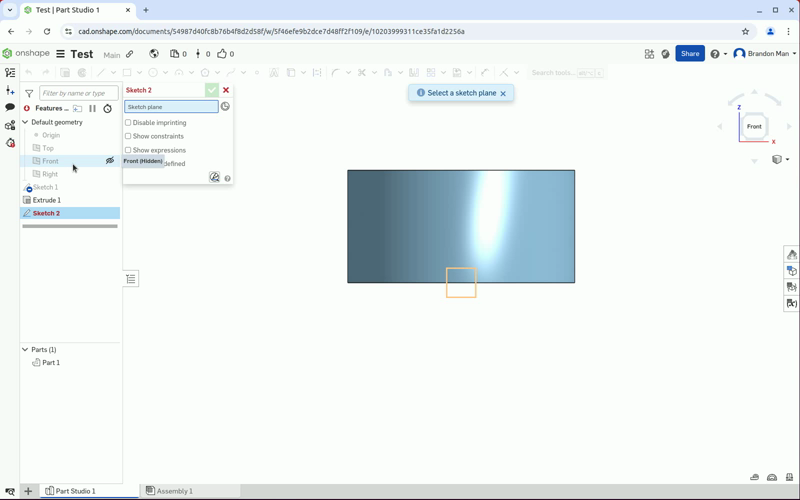
click(73, 163)
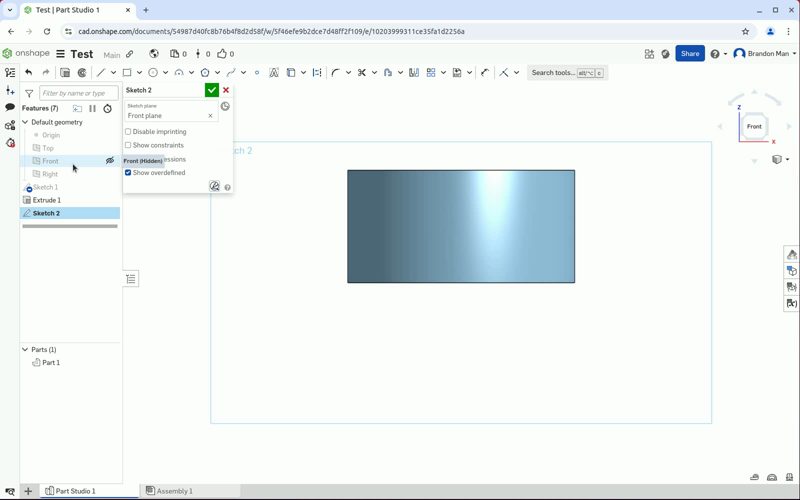
mouse_move(73, 352)
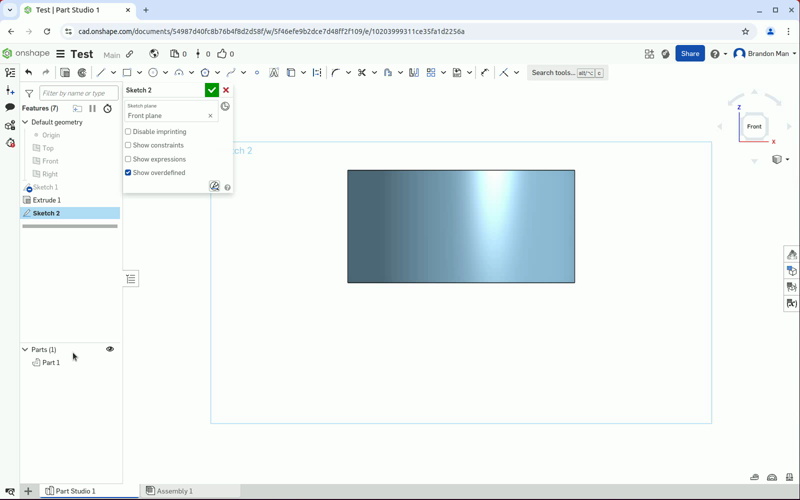
key(y)
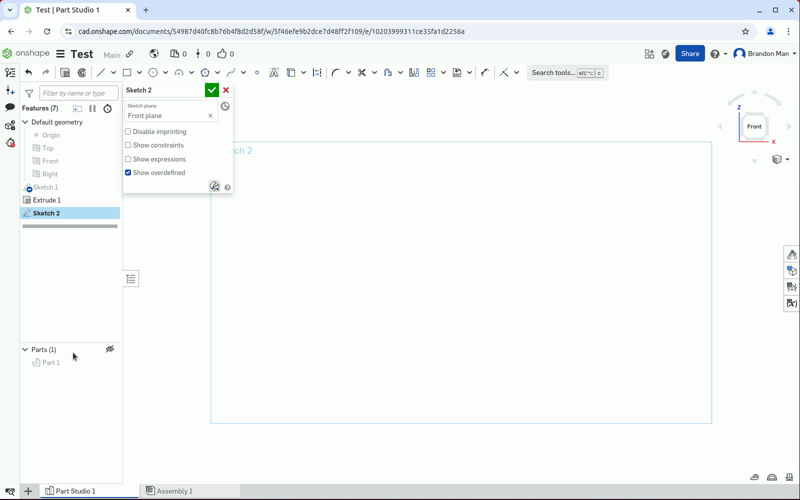
key(l)
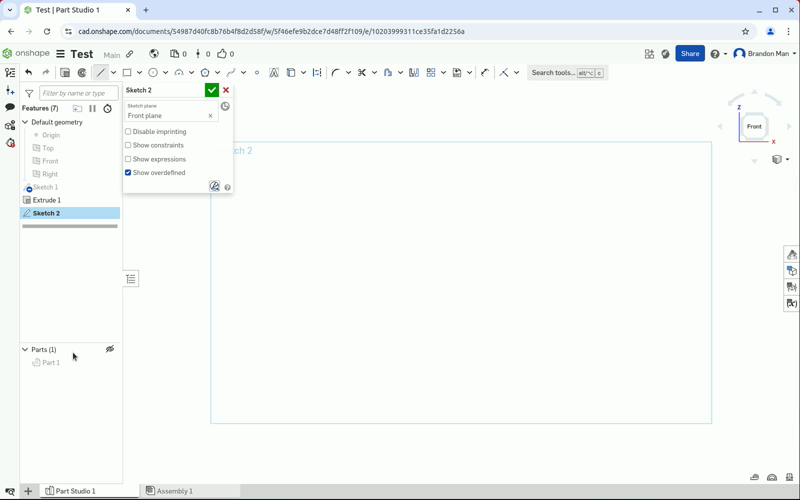
key_down(shift)
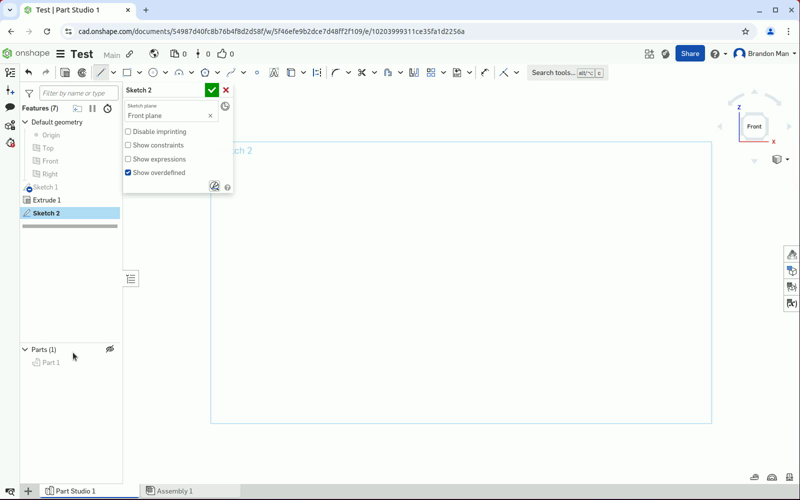
mouse_move(388, 187)
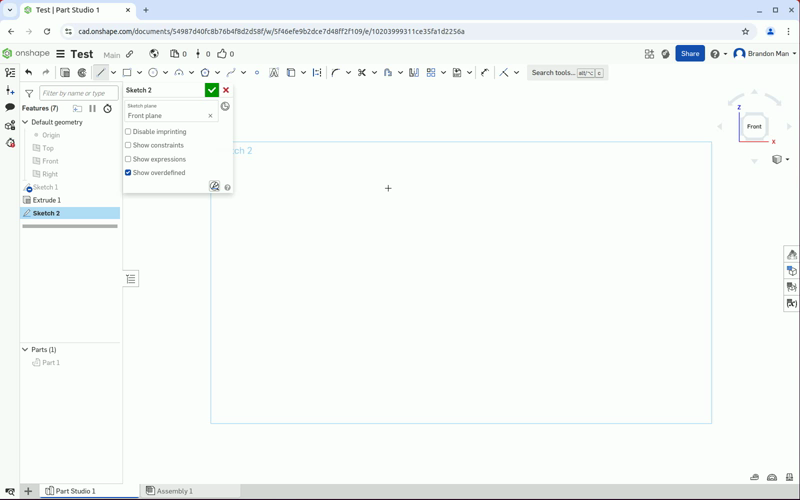
click(388, 187)
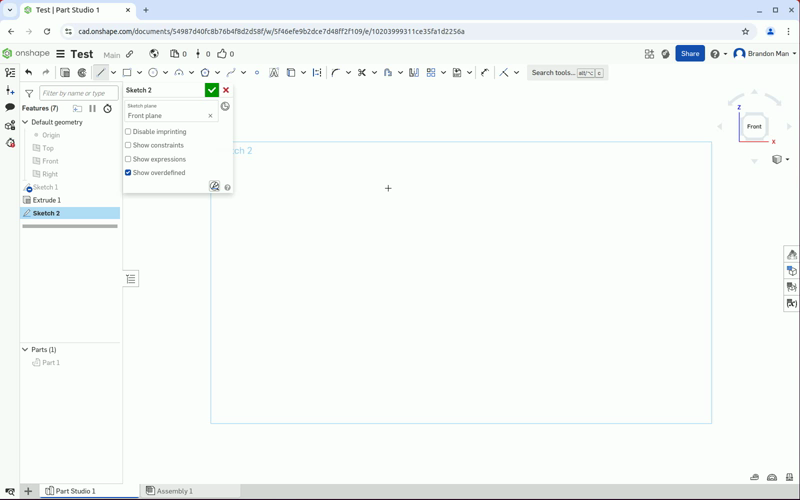
key_up(shift)
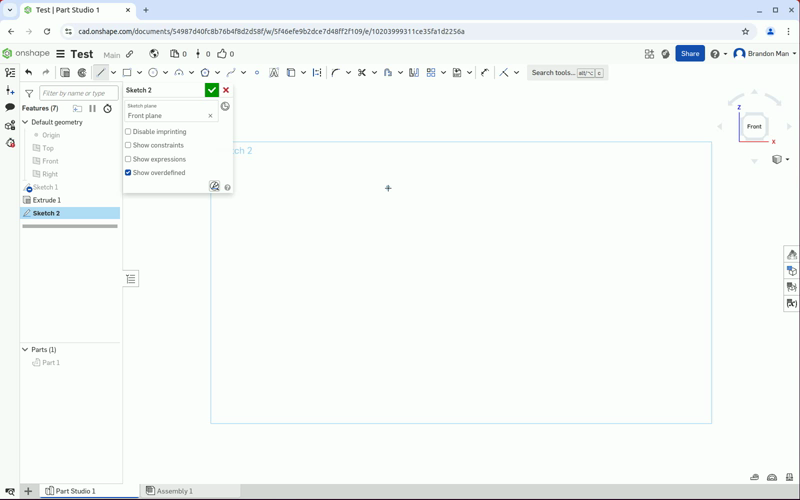
key_down(shift)
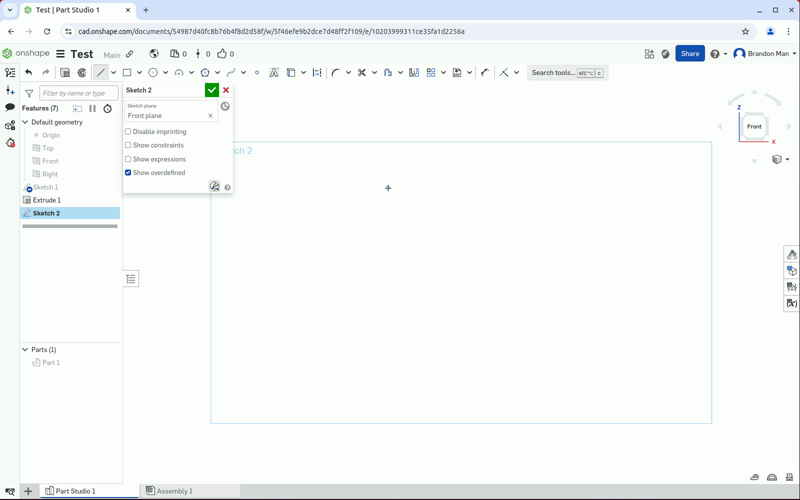
mouse_move(423, 282)
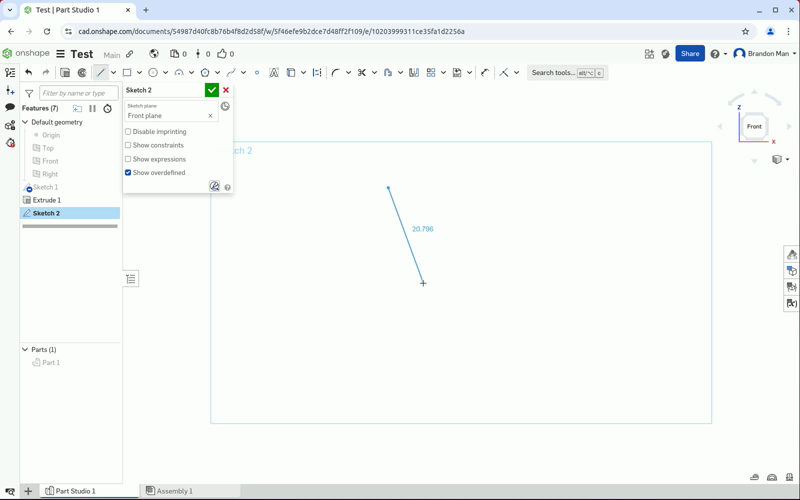
click(423, 282)
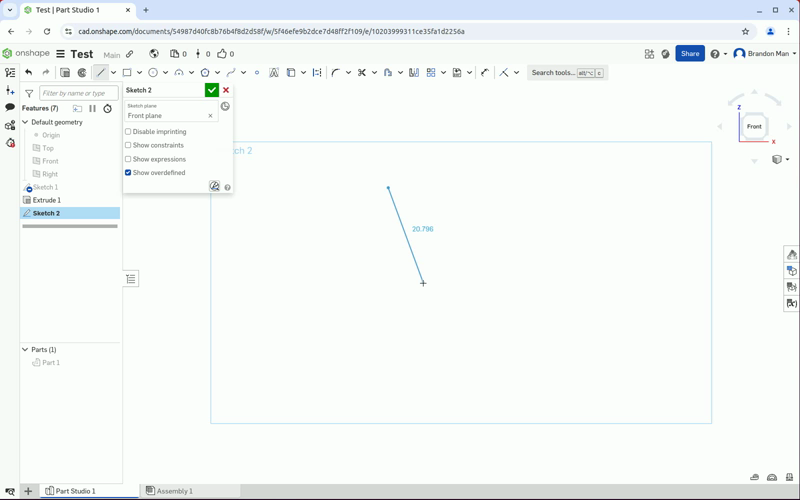
key_up(shift)
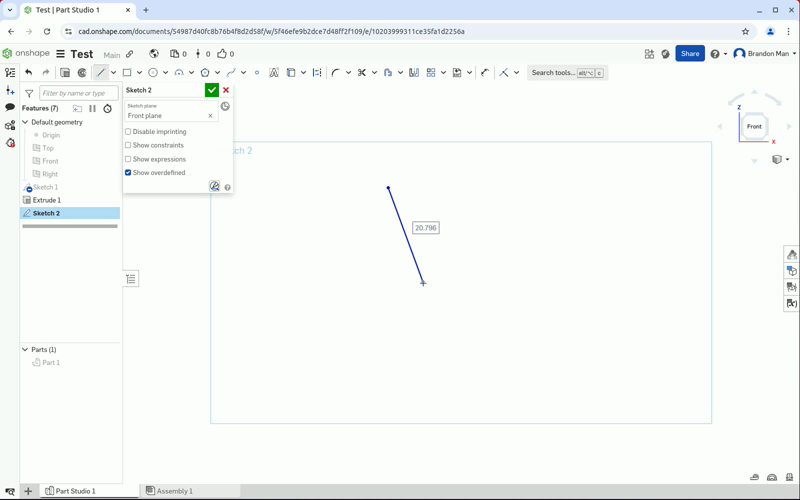
key_down(shift)
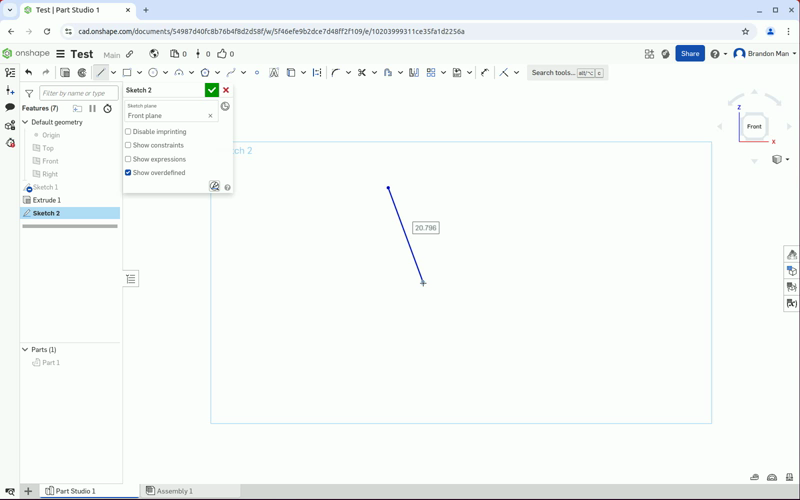
mouse_move(453, 282)
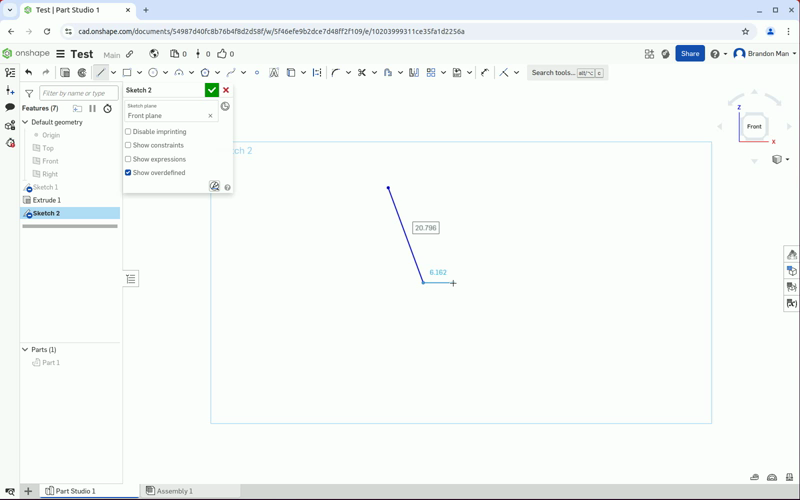
mouse_move(461, 282)
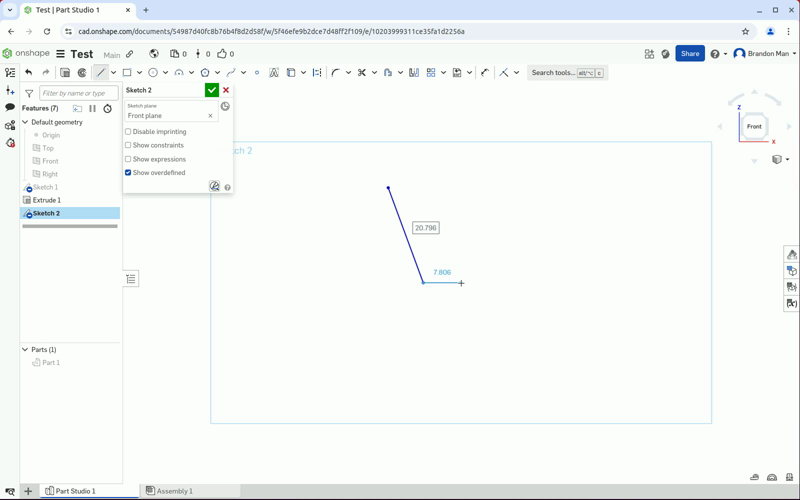
click(461, 282)
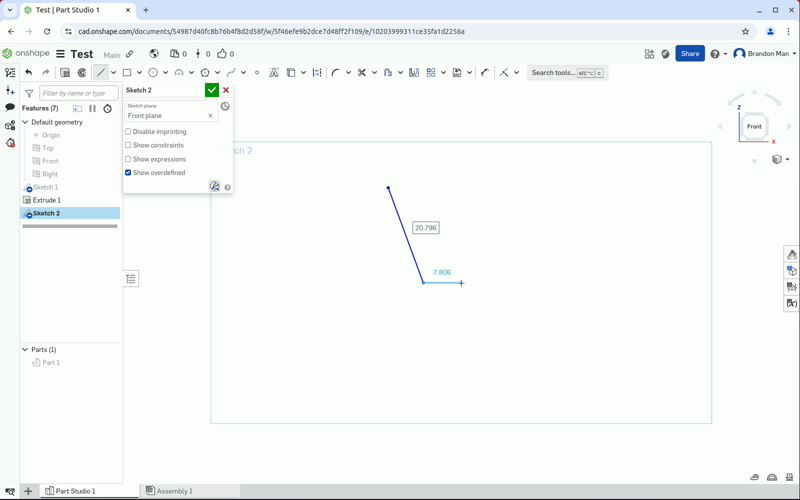
key_up(shift)
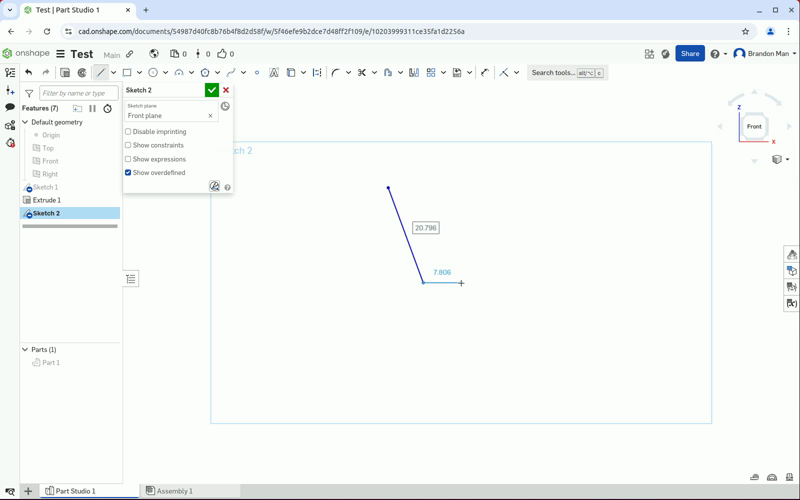
key_down(shift)
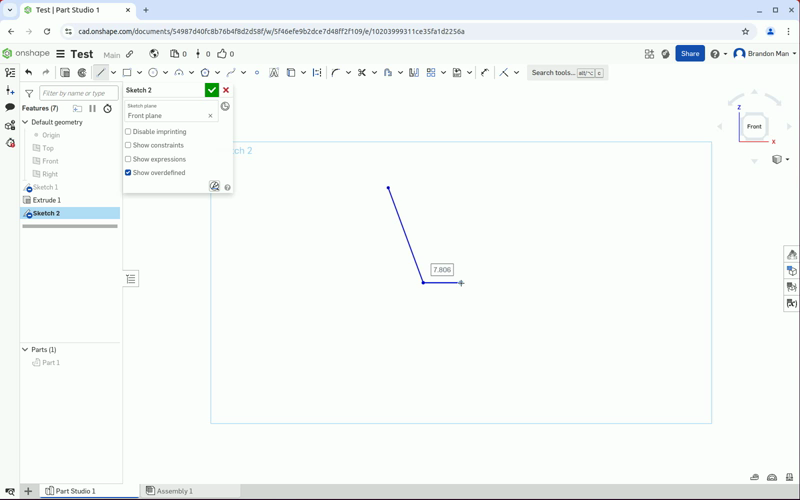
mouse_move(491, 282)
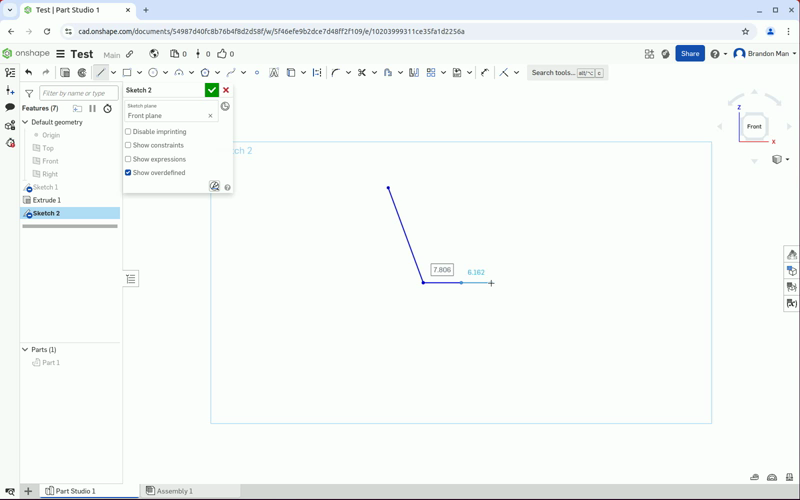
mouse_move(498, 282)
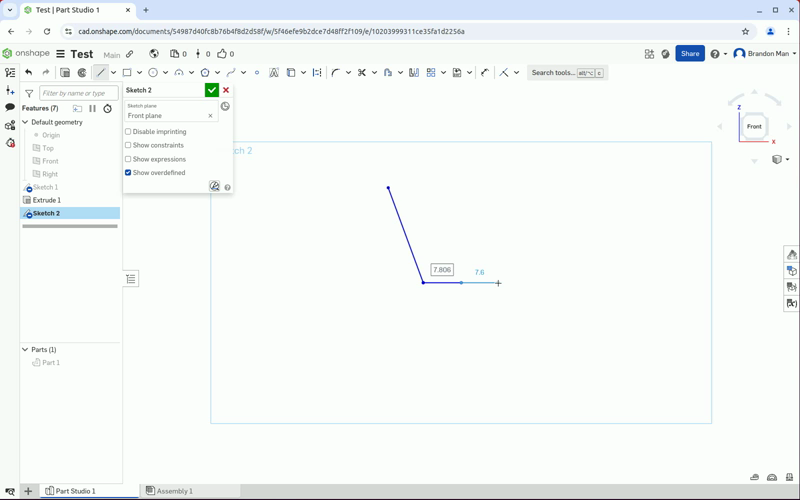
click(498, 282)
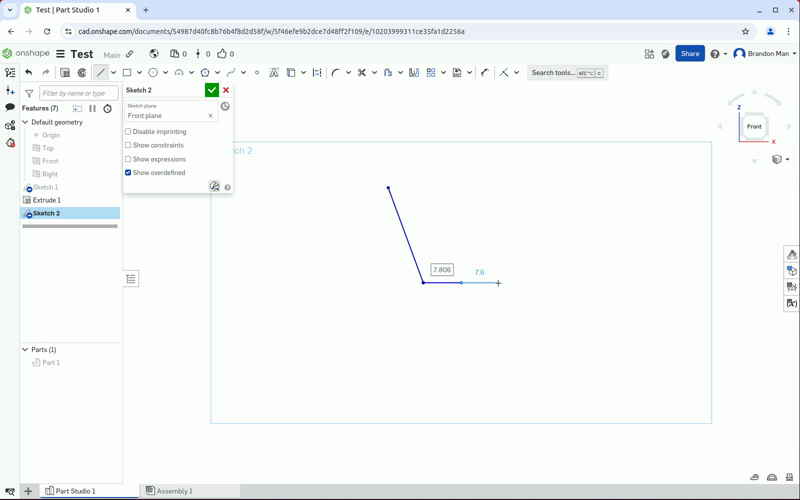
key_up(shift)
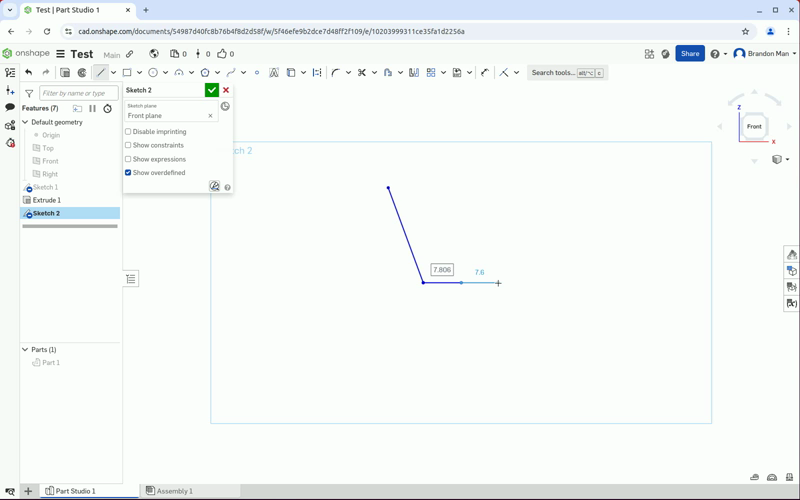
key_down(shift)
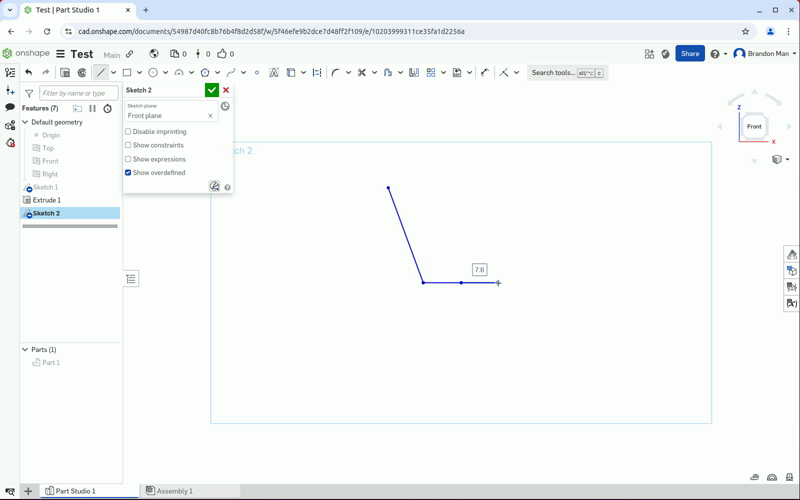
mouse_move(533, 188)
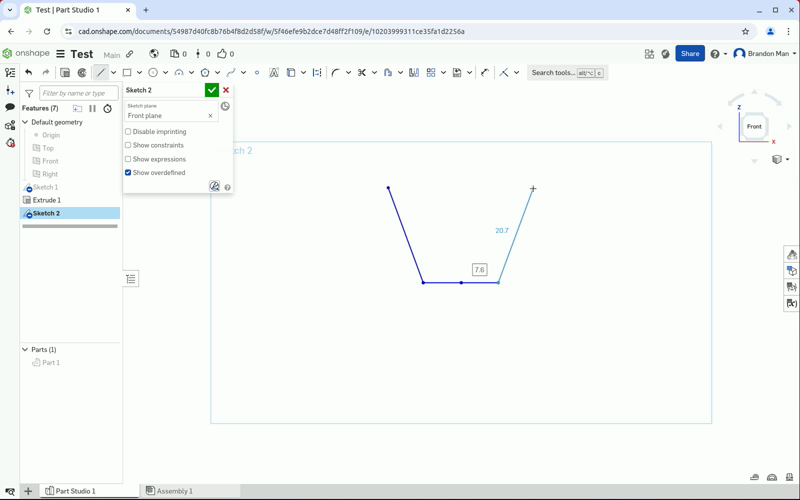
click(533, 188)
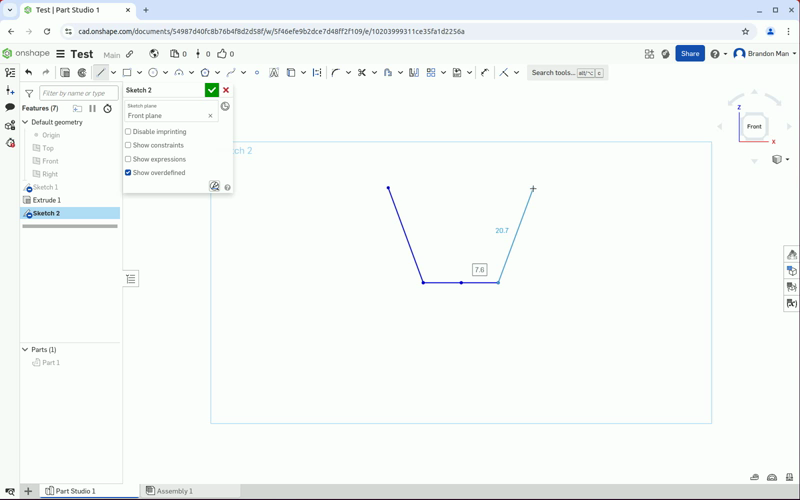
key_up(shift)
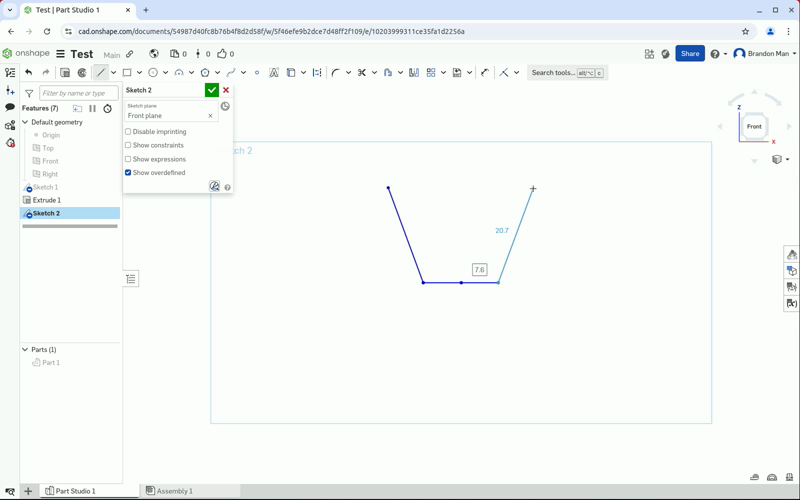
key_down(shift)
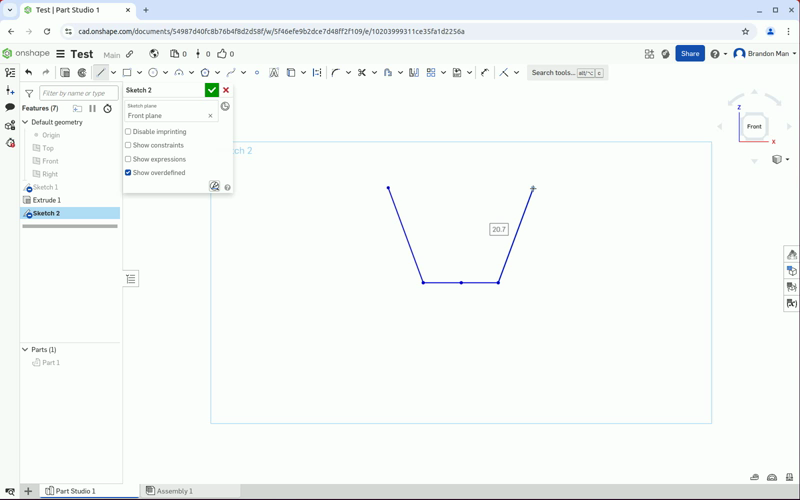
mouse_move(388, 187)
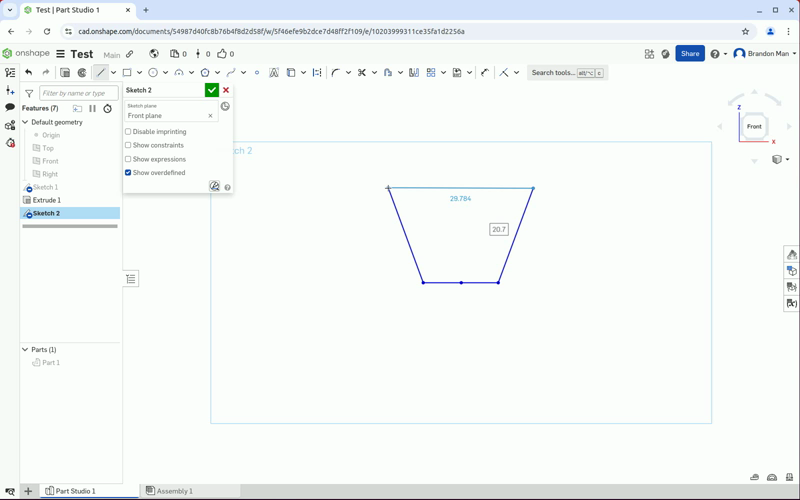
key_up(shift)
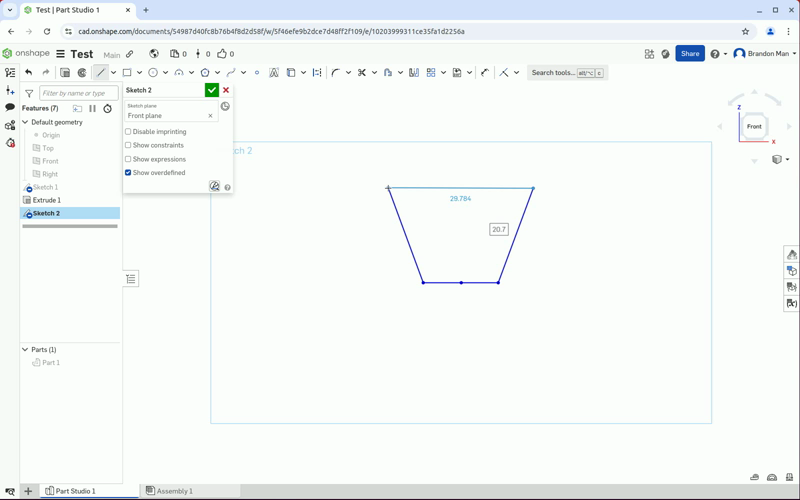
click(388, 187)
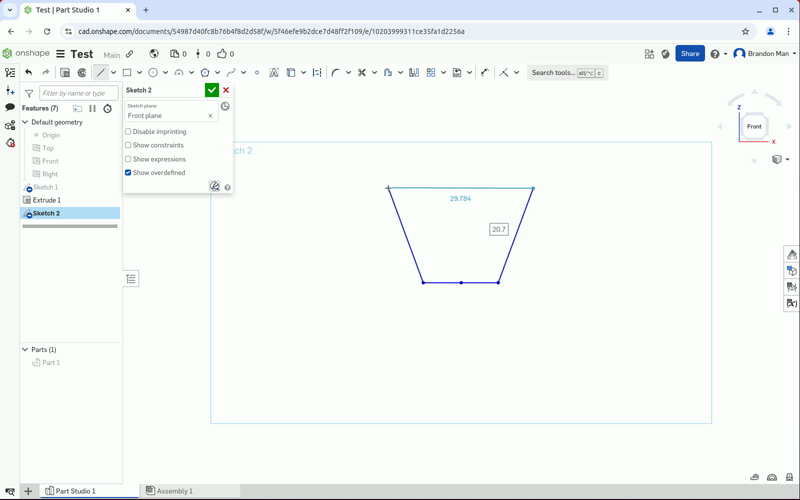
key(esc)
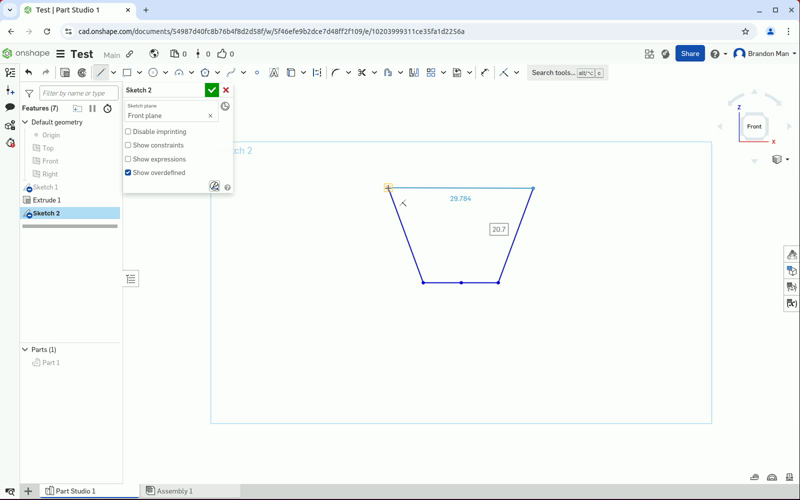
mouse_move(471, 225)
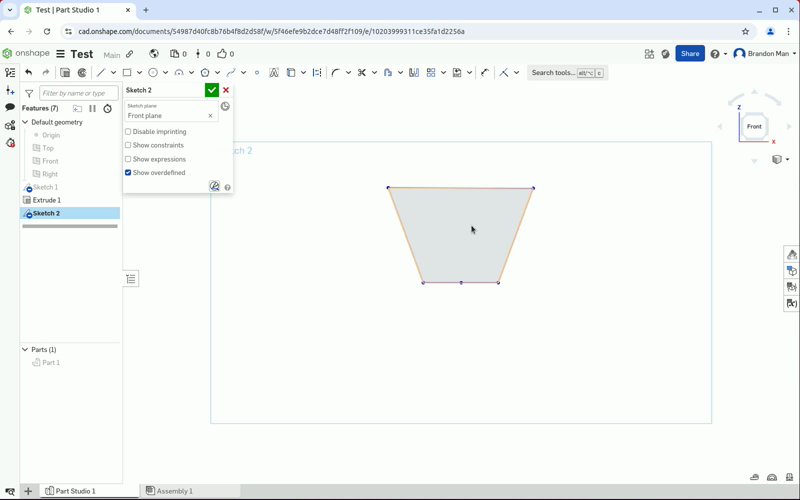
click(471, 225)
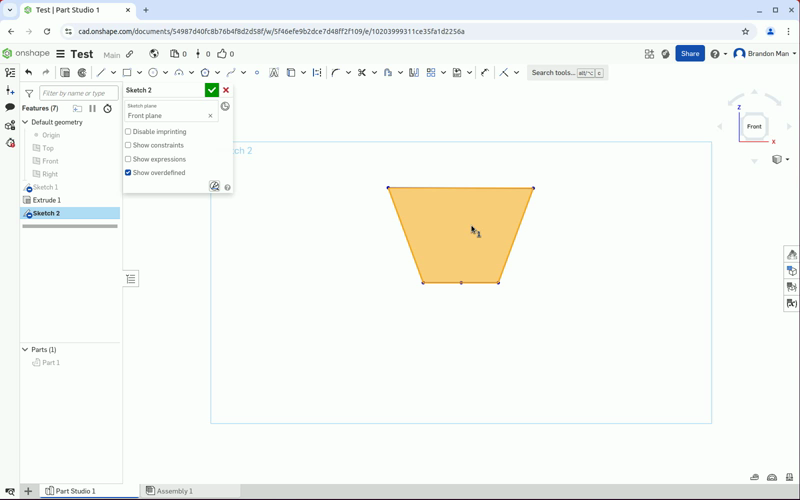
mouse_move(73, 352)
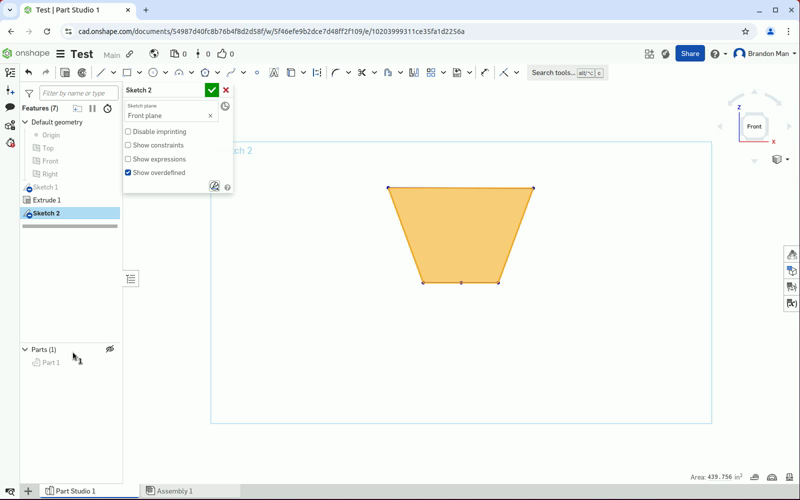
key(shift+y)
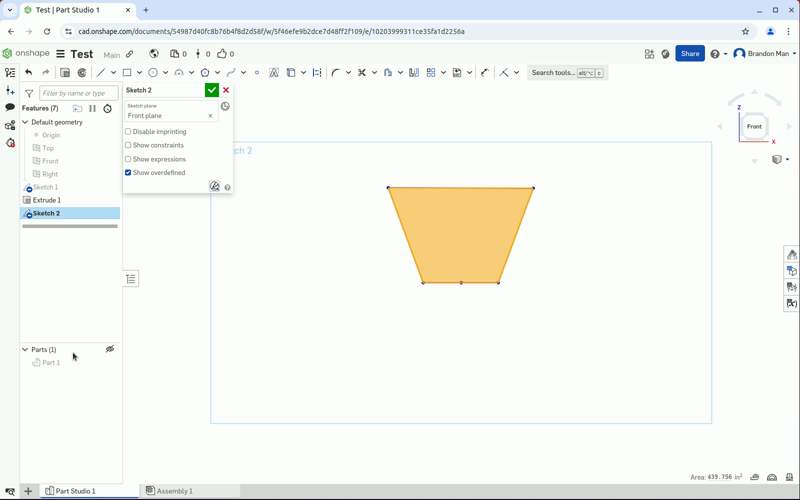
key(shift+e)
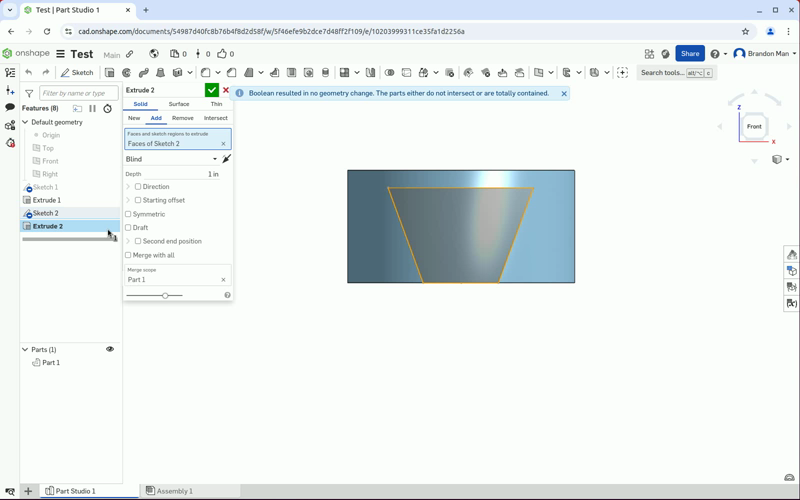
mouse_move(143, 106)
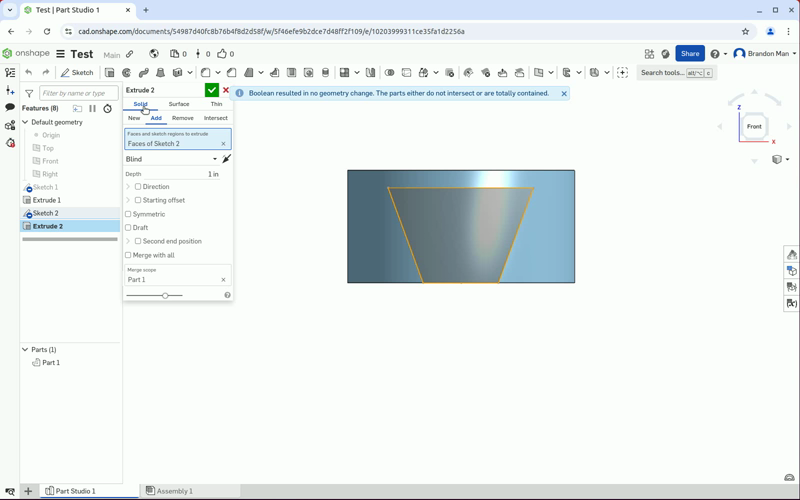
click(143, 106)
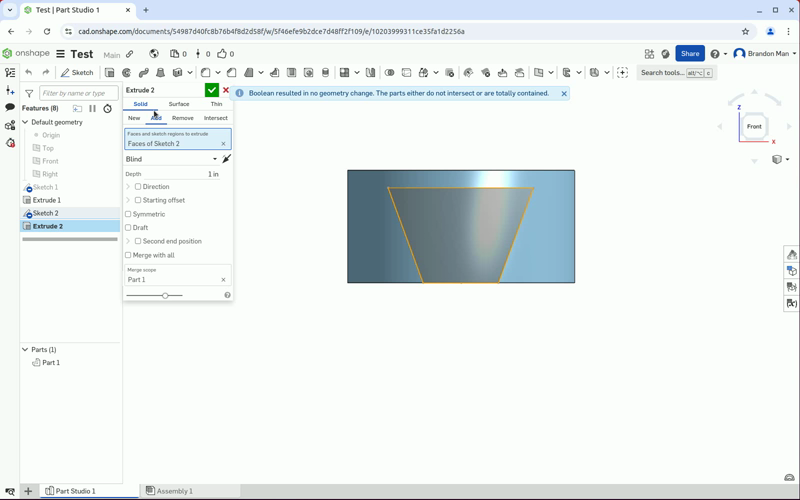
mouse_move(186, 120)
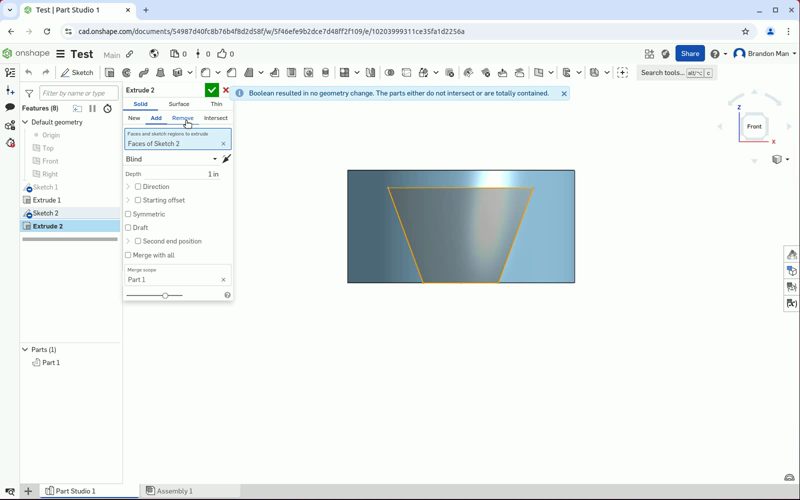
click(186, 120)
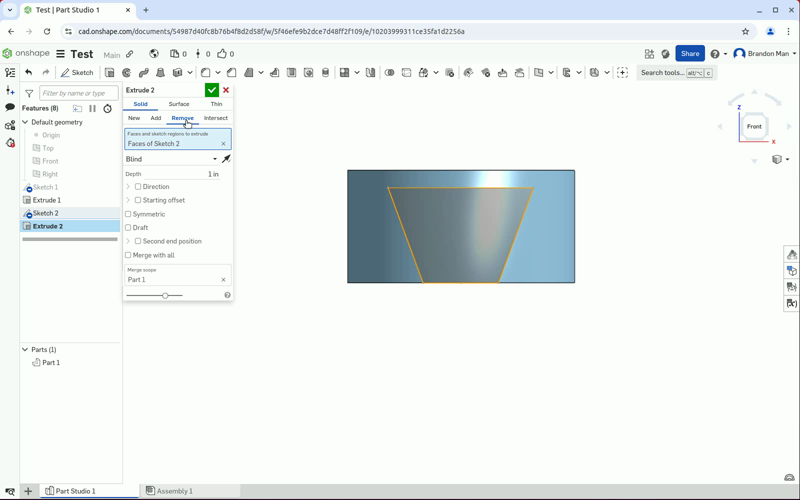
key(tab, 4)
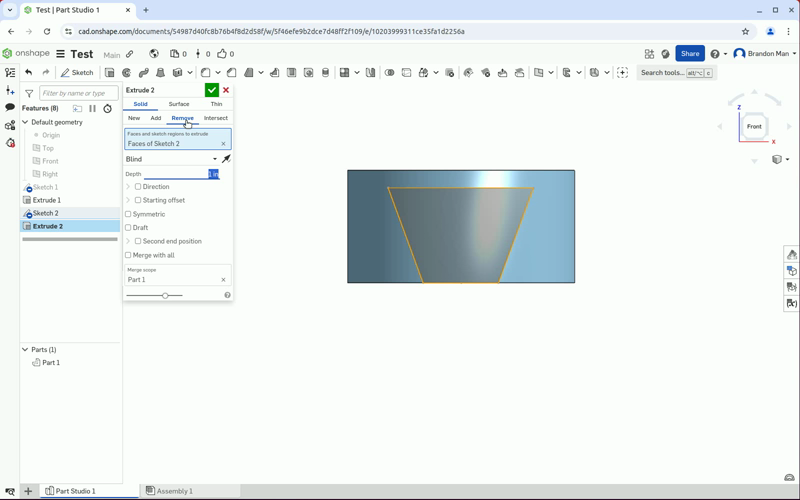
text(61.622)
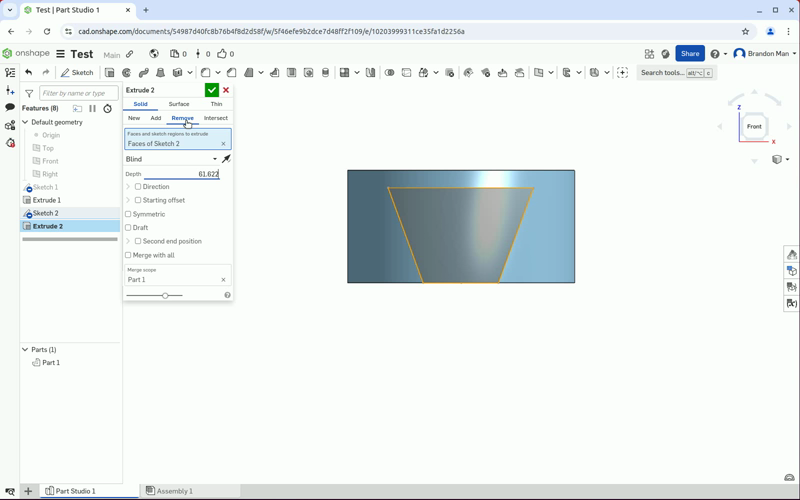
key(tab, 3)
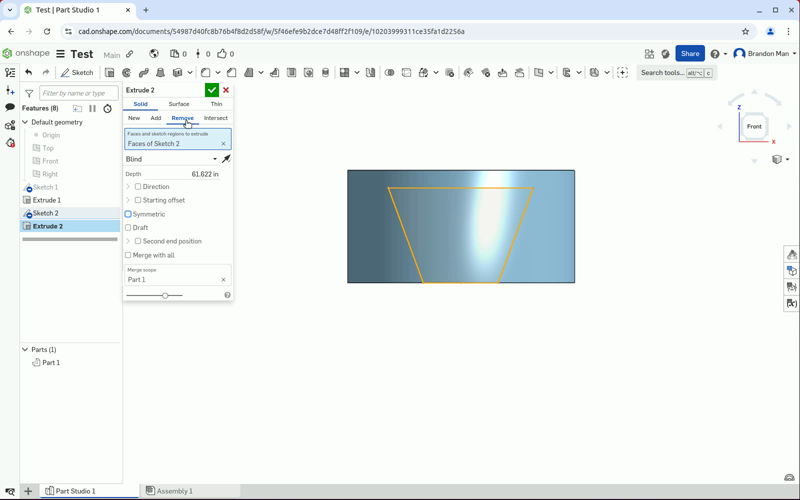
key(space)
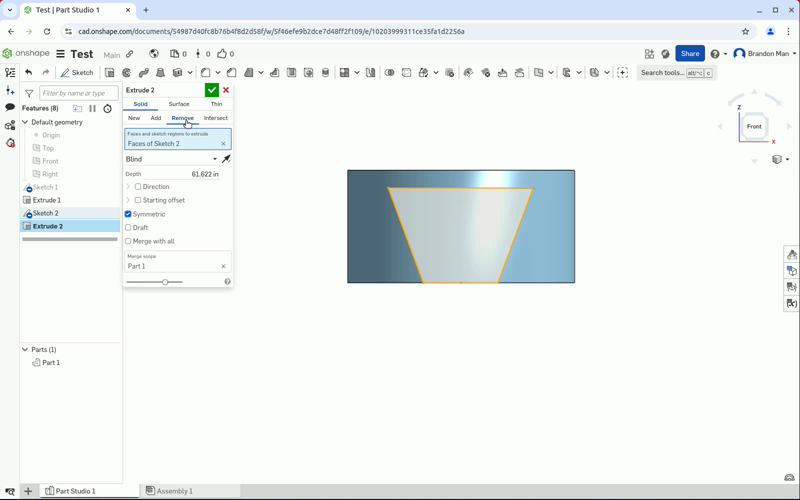
key(tab, 2)
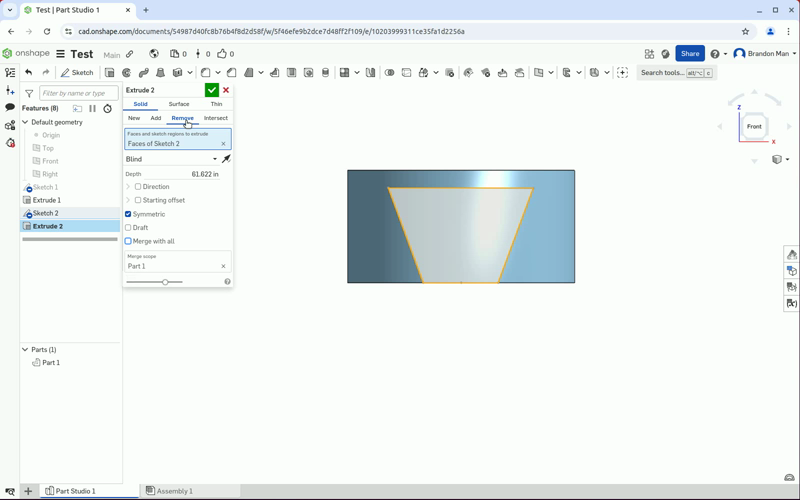
key(space)
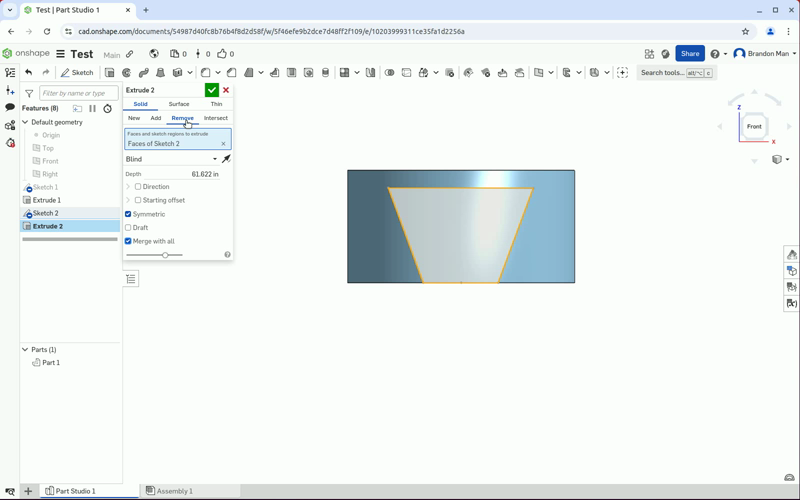
key(enter)
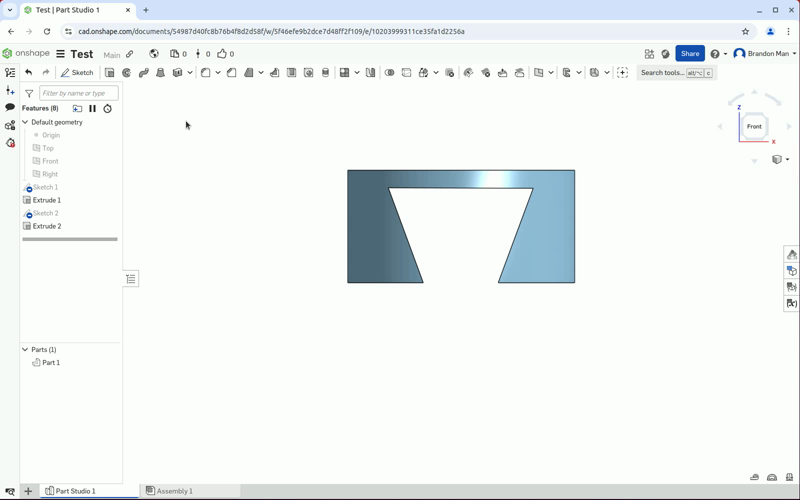
key(shift+h)
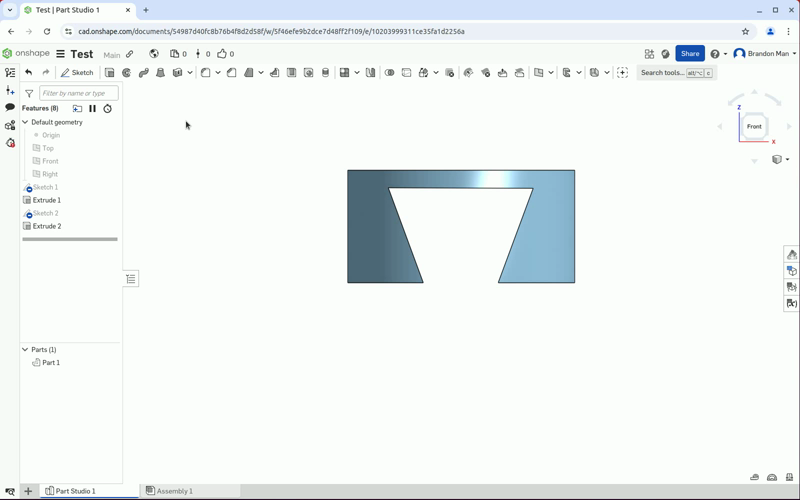
key(shift+h)
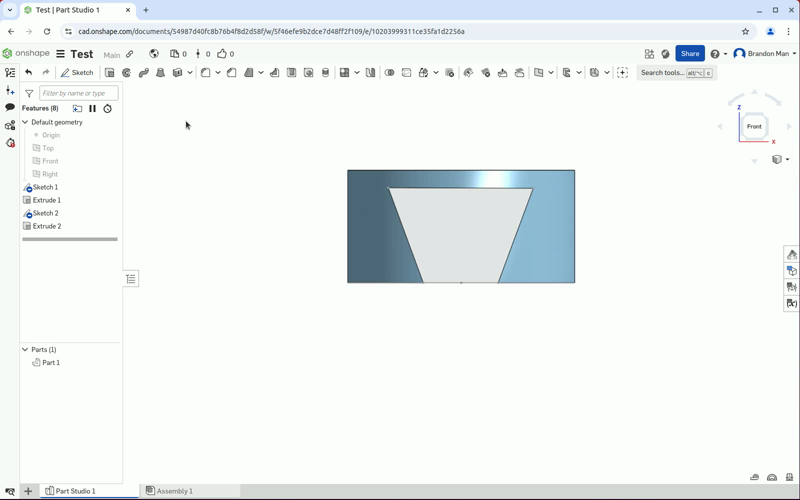
key(shift+7)
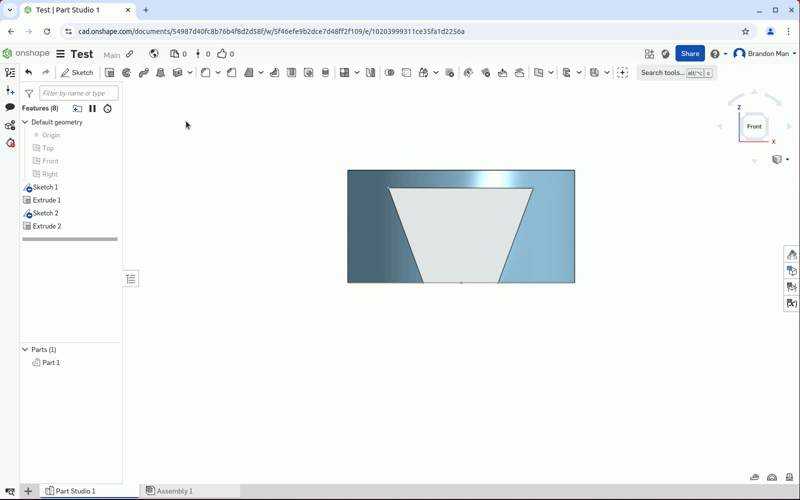
key(left, 2)
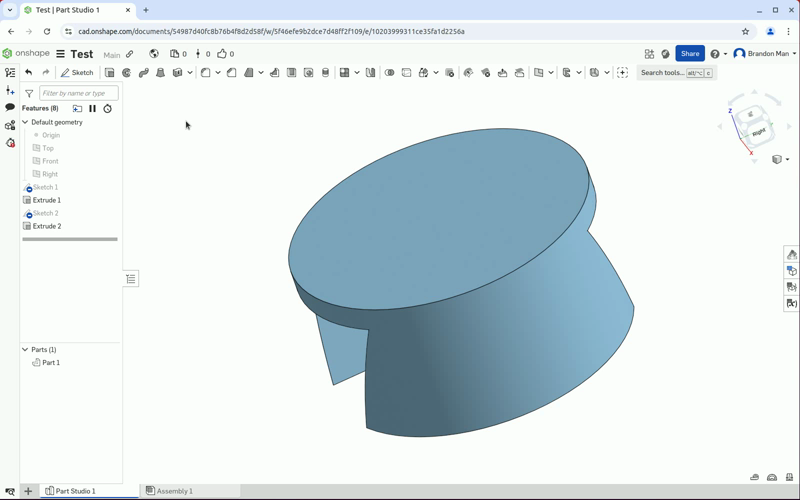
key(down, 2)
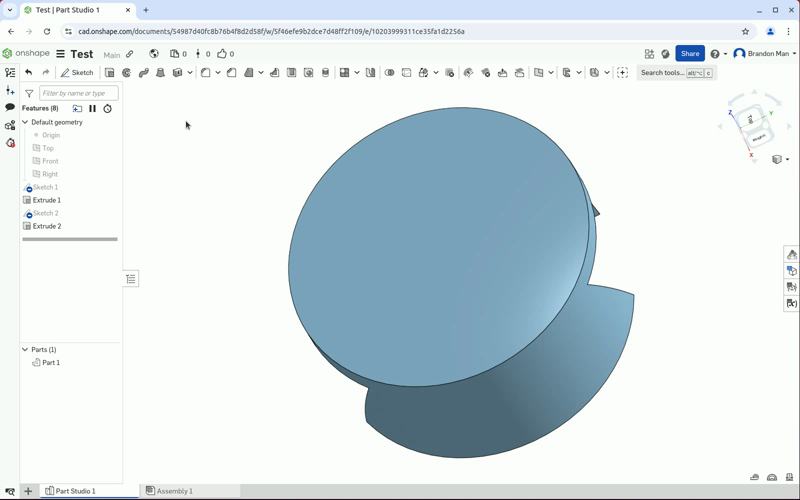
key(up, 2)
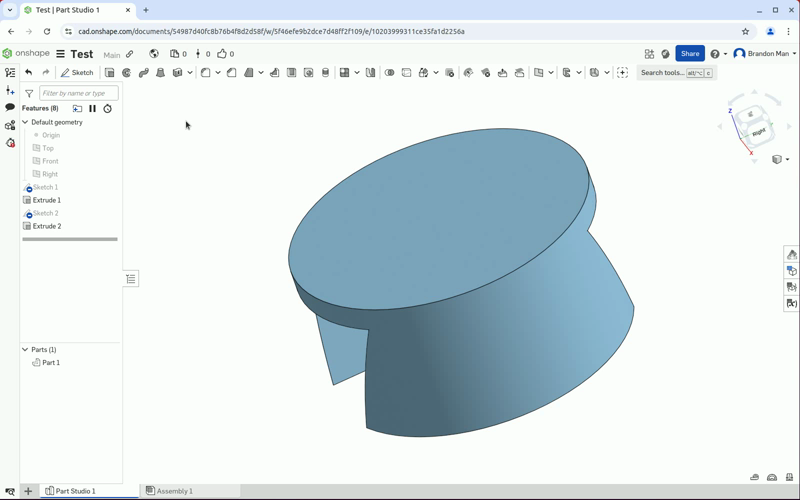
key(right, 2)
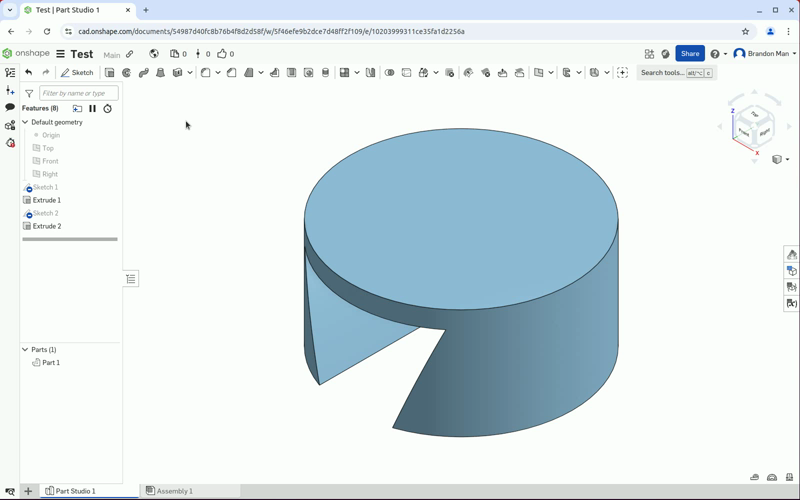
mouse_move(73, 189)
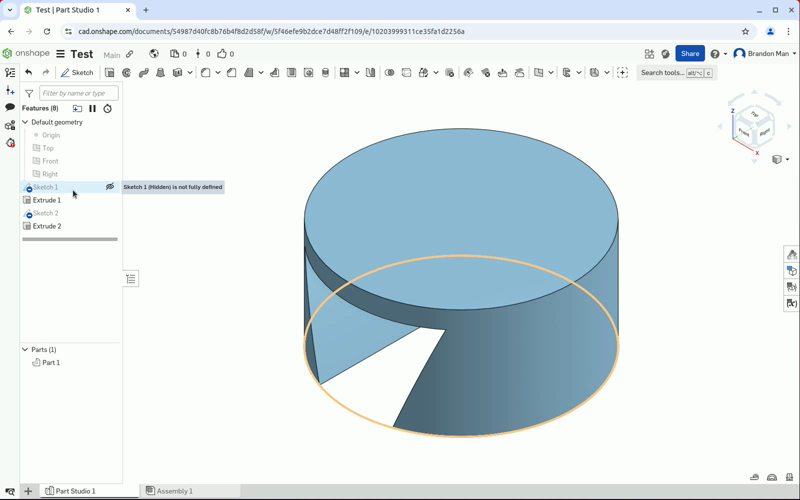
click(73, 189)